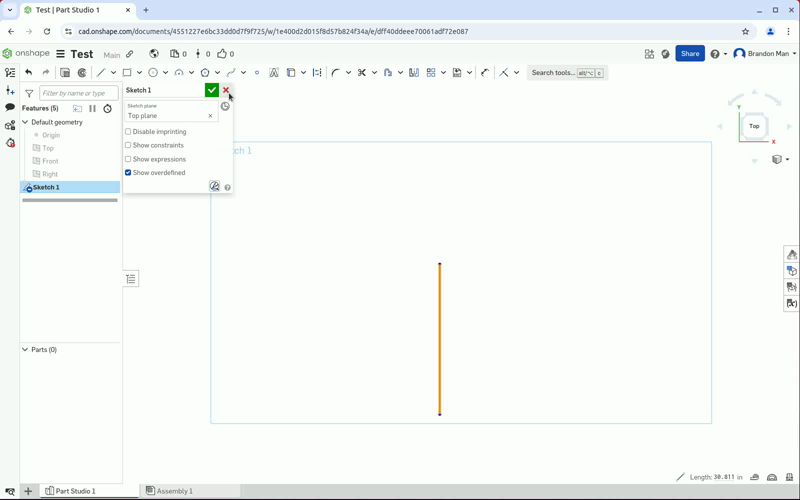
key(shift+h)
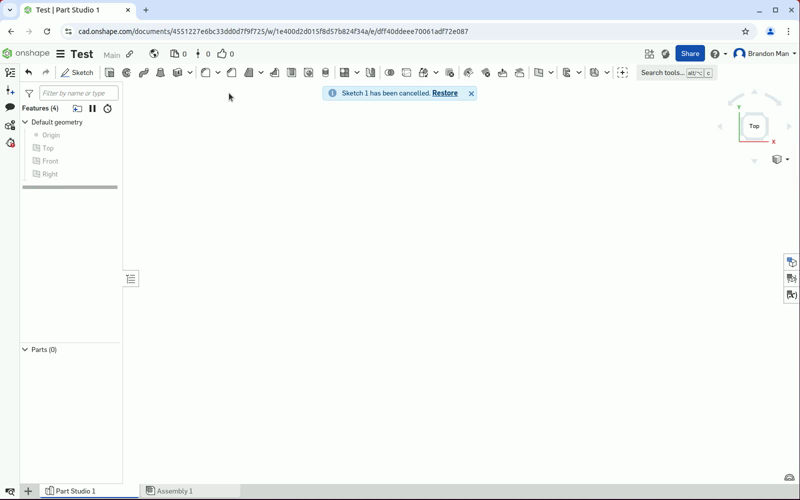
mouse_move(73, 352)
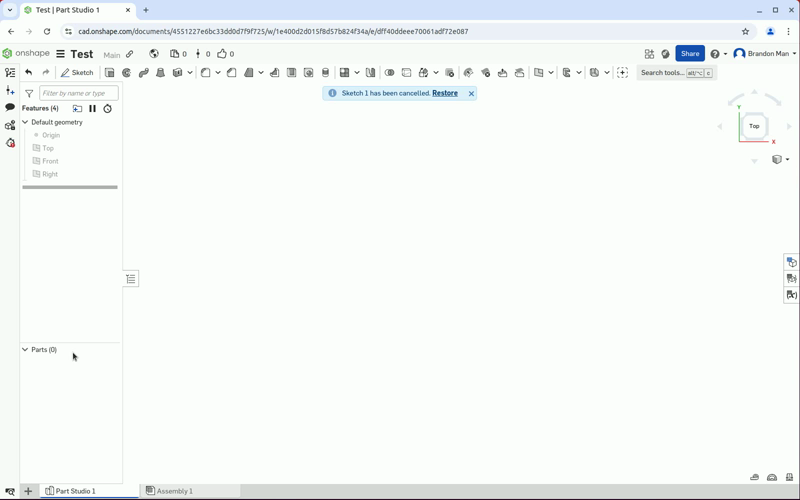
key(y)
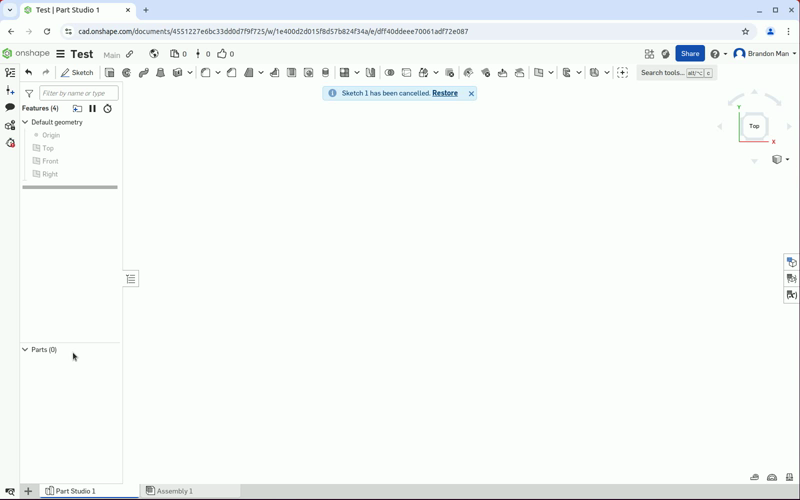
key(shift+p)
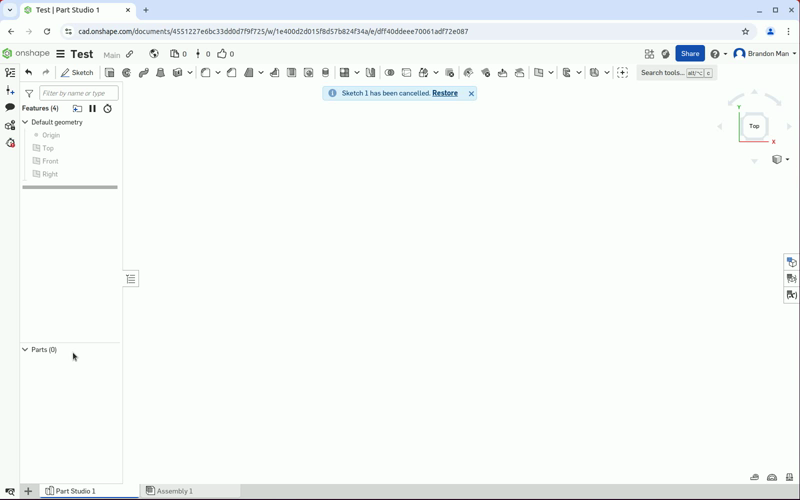
key(space)
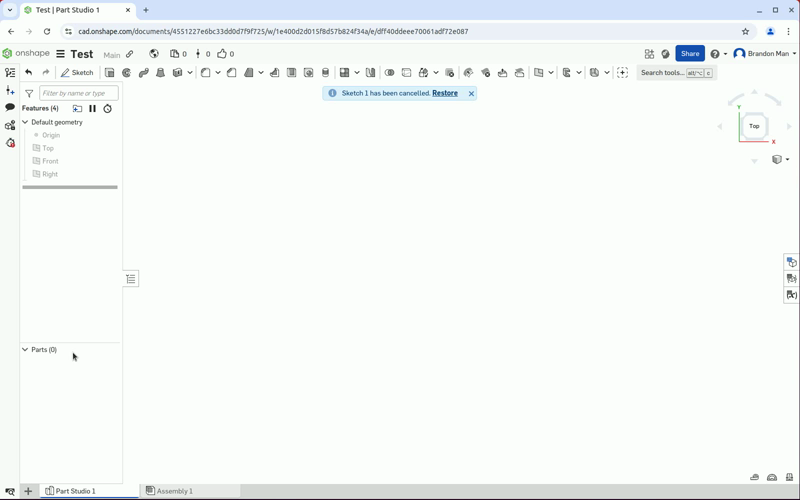
key_down(shift)
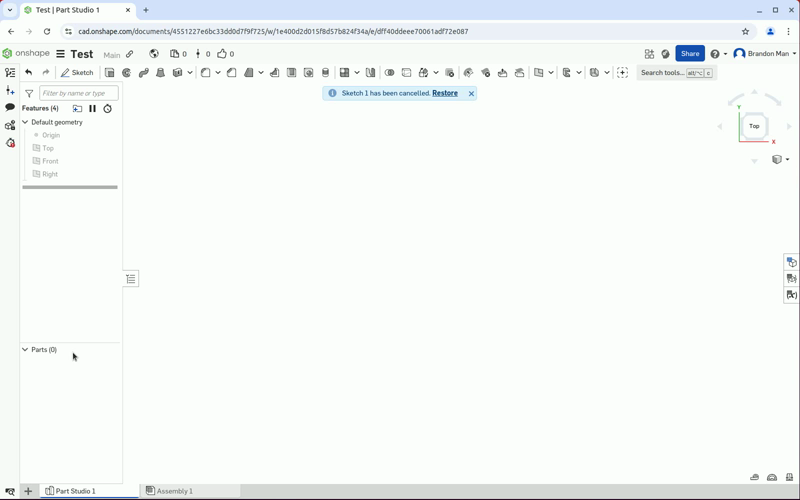
key(up)
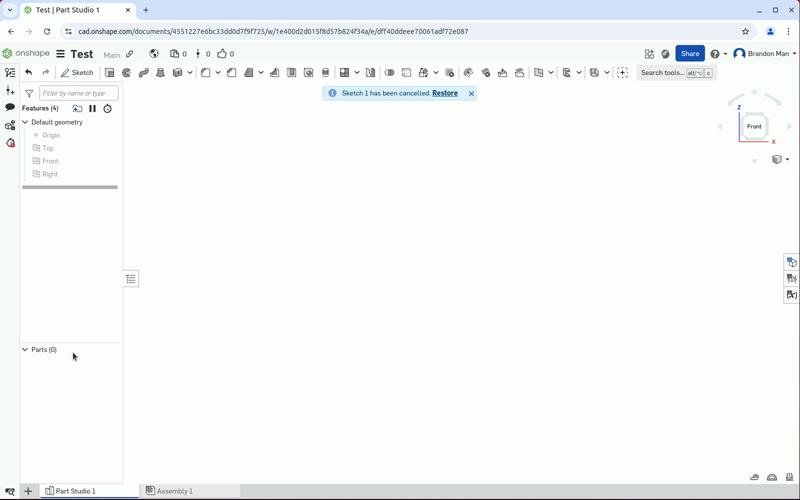
key_up(shift)
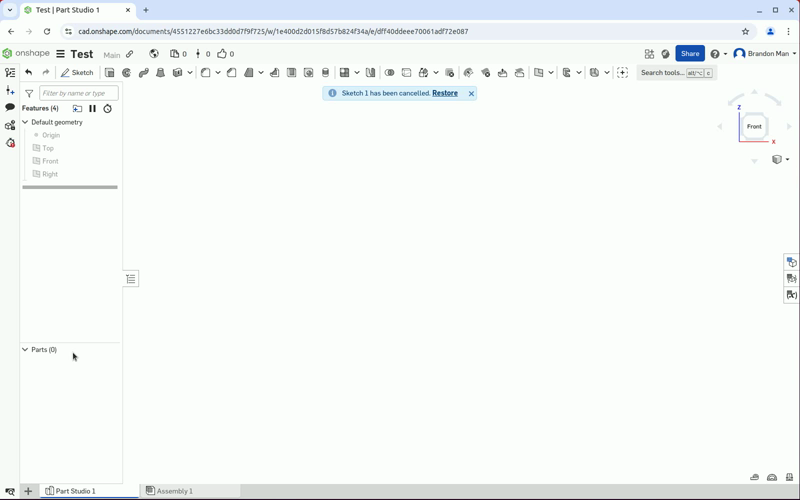
mouse_move(73, 352)
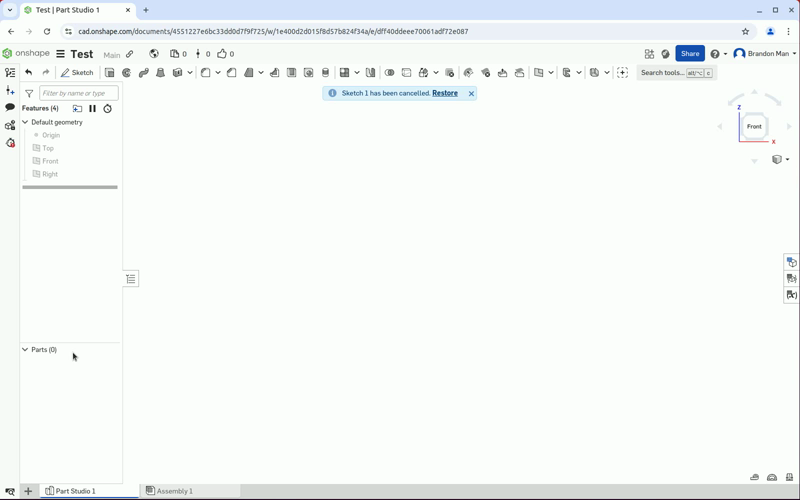
key(shift+y)
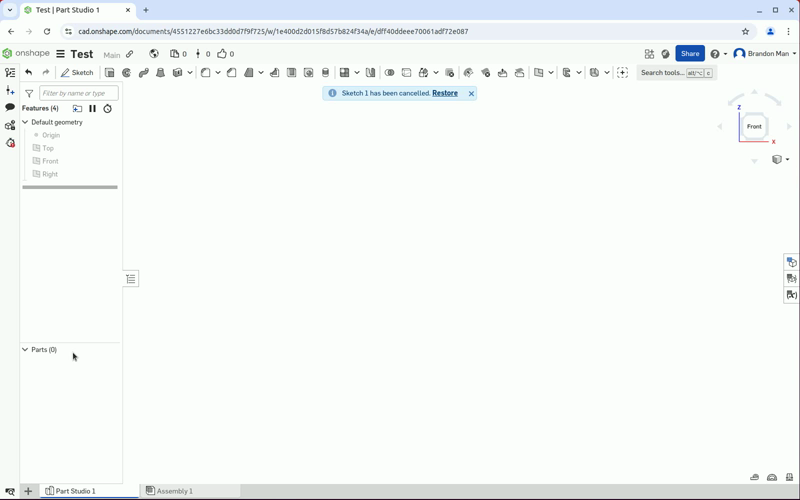
key(shift+s)
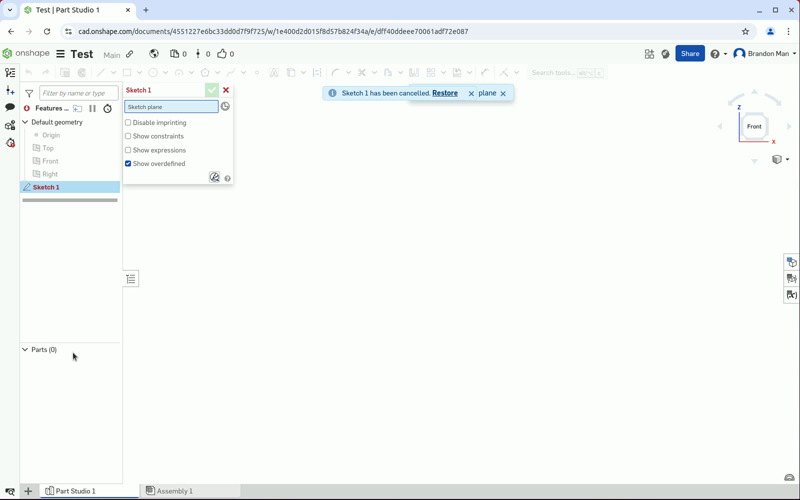
mouse_move(73, 163)
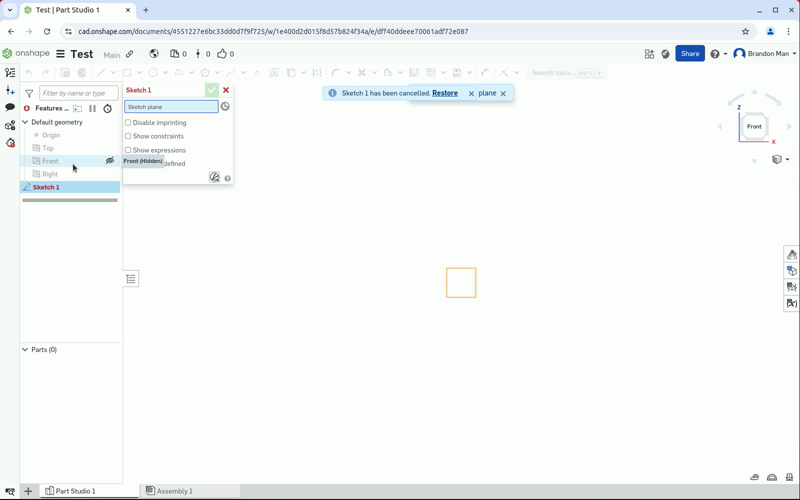
click(73, 163)
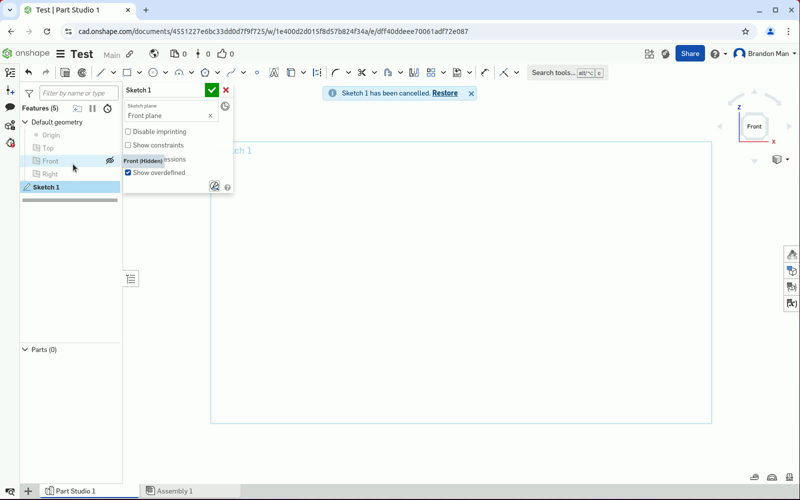
mouse_move(73, 352)
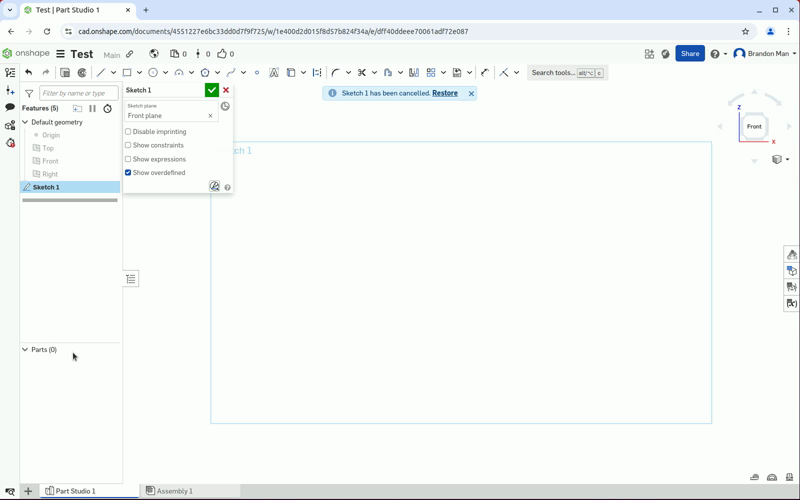
key(y)
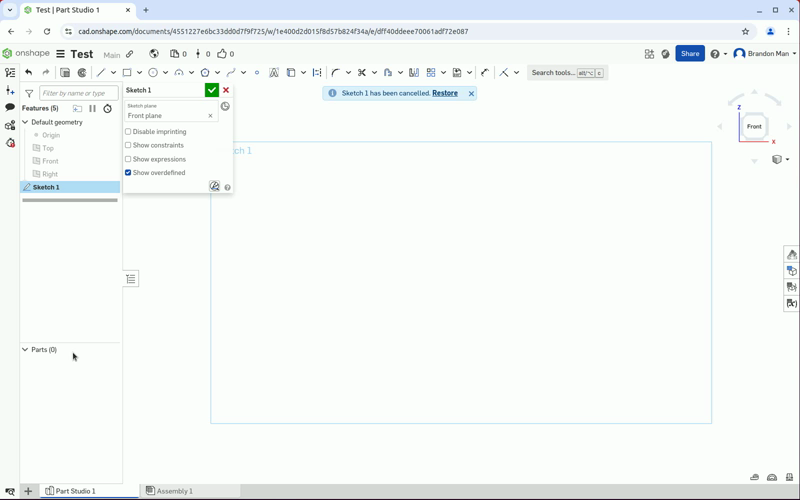
key(l)
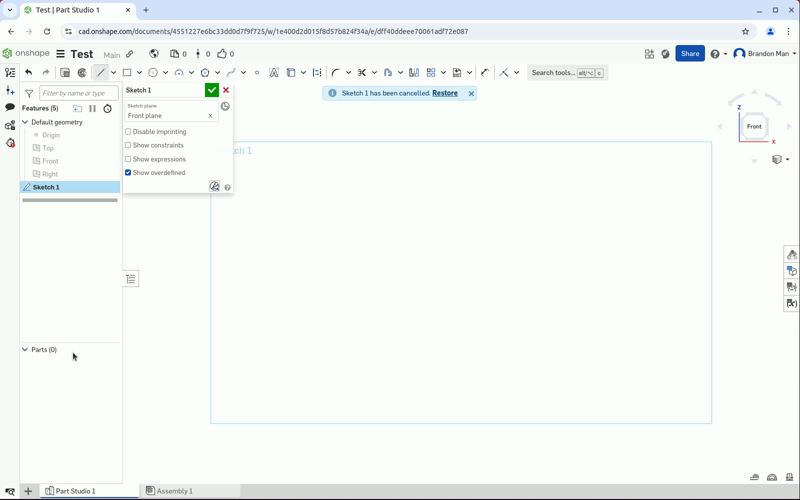
key_down(shift)
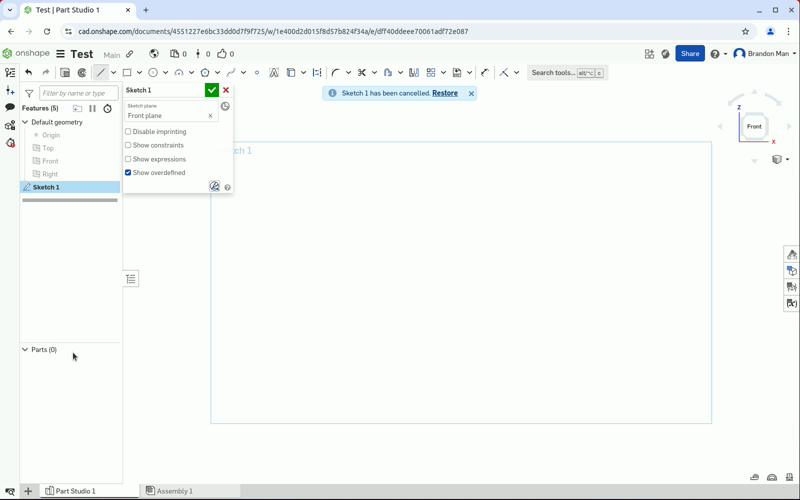
mouse_move(460, 281)
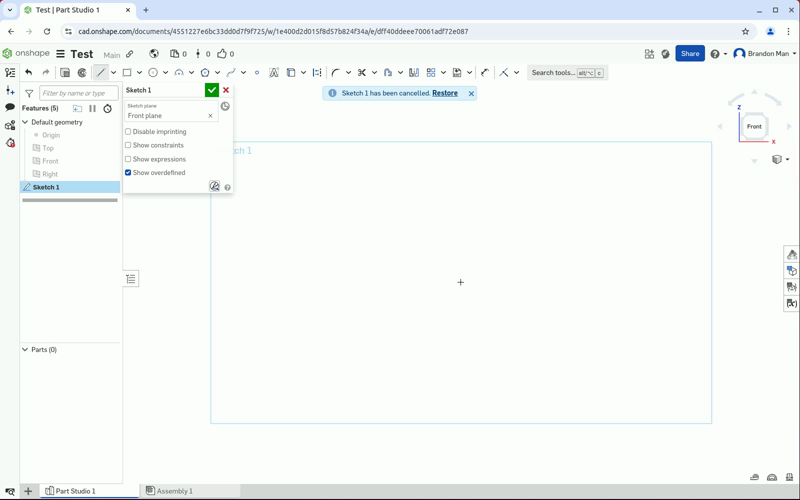
click(460, 281)
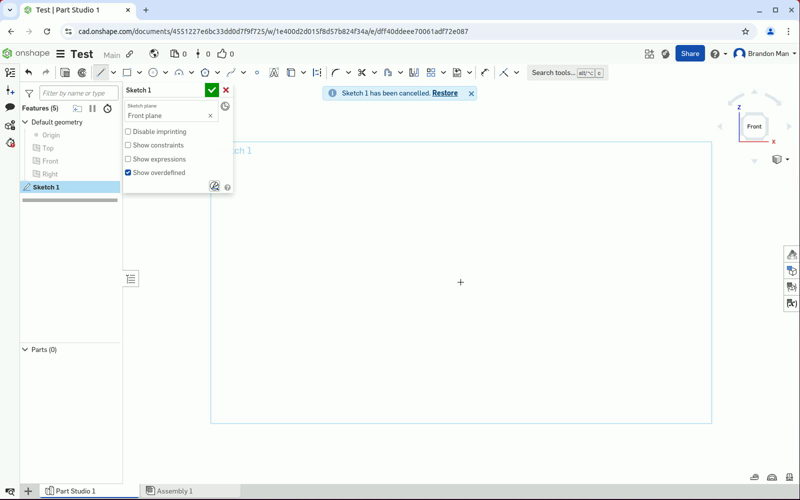
key_up(shift)
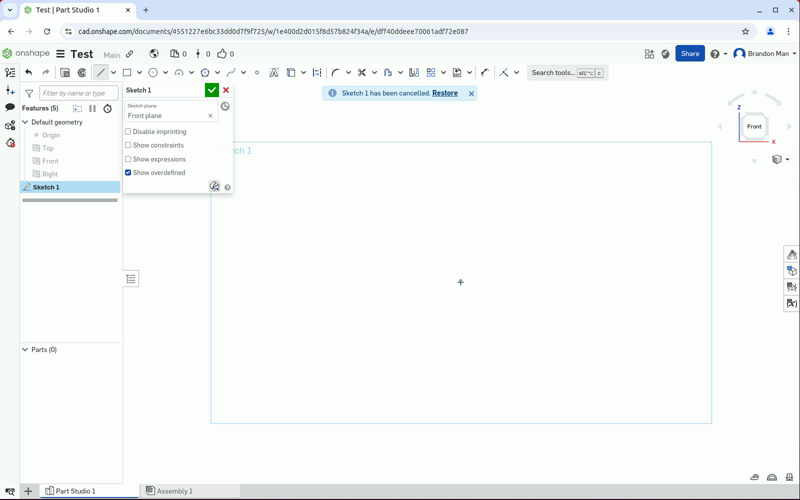
key_down(shift)
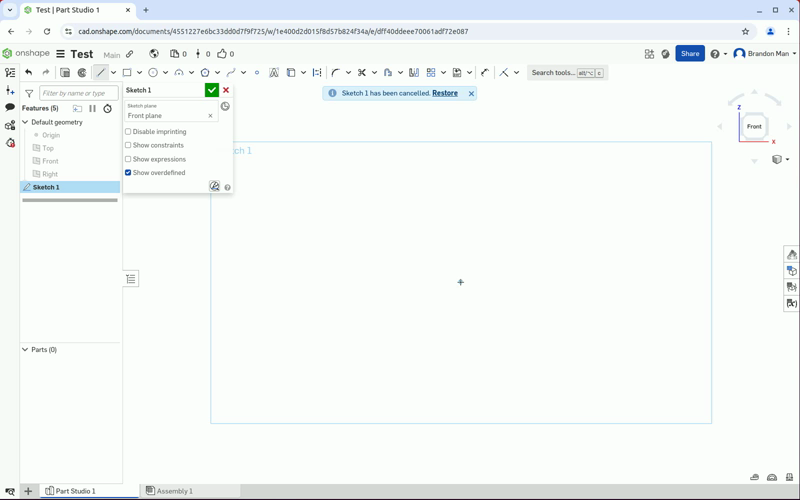
mouse_move(490, 281)
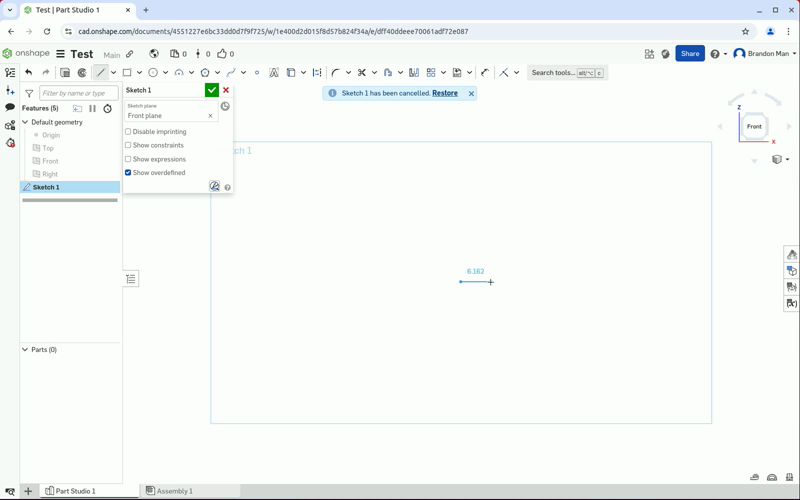
mouse_move(510, 281)
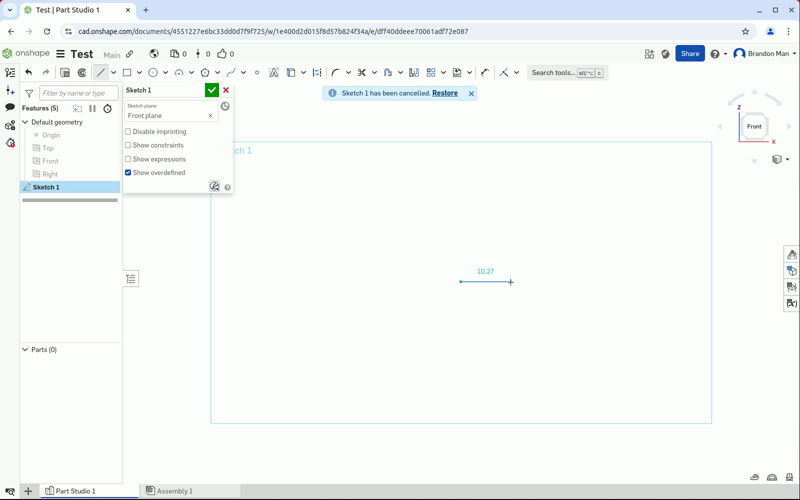
click(510, 281)
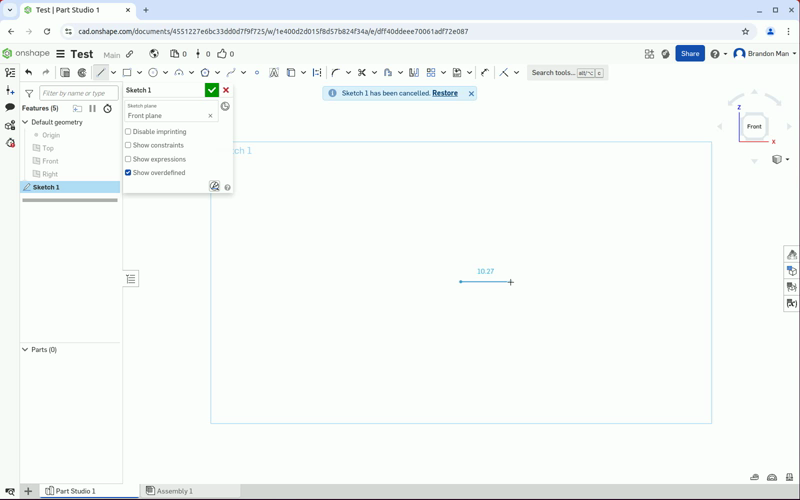
key_up(shift)
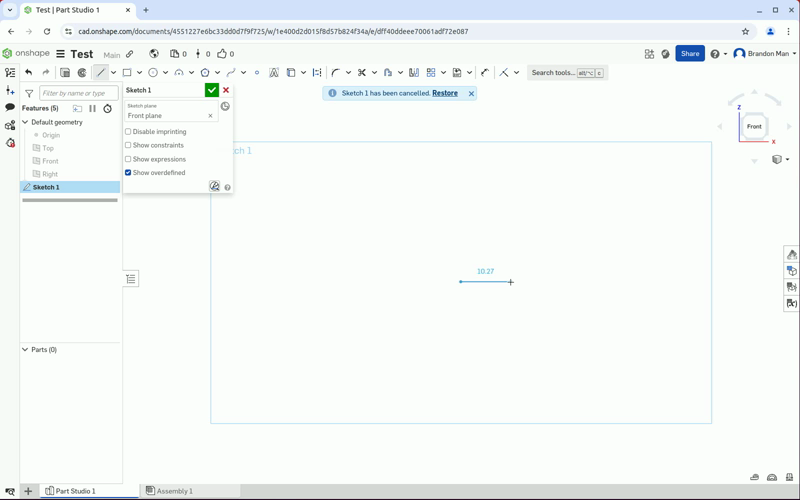
key_down(shift)
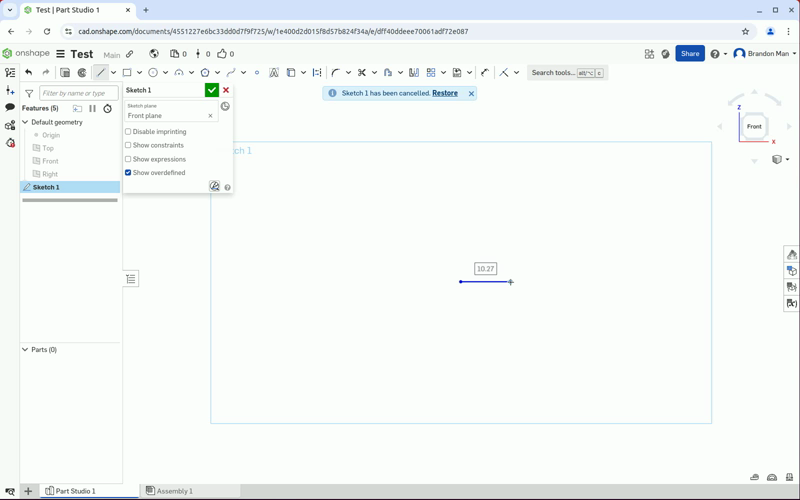
mouse_move(540, 281)
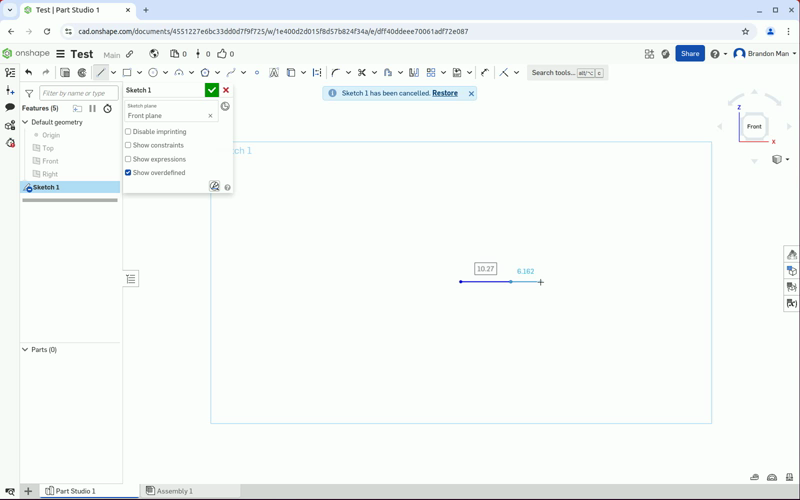
mouse_move(510, 231)
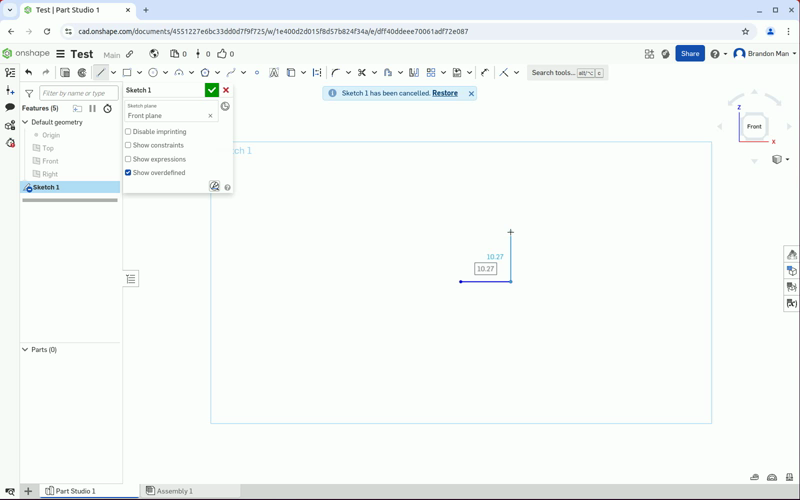
click(510, 231)
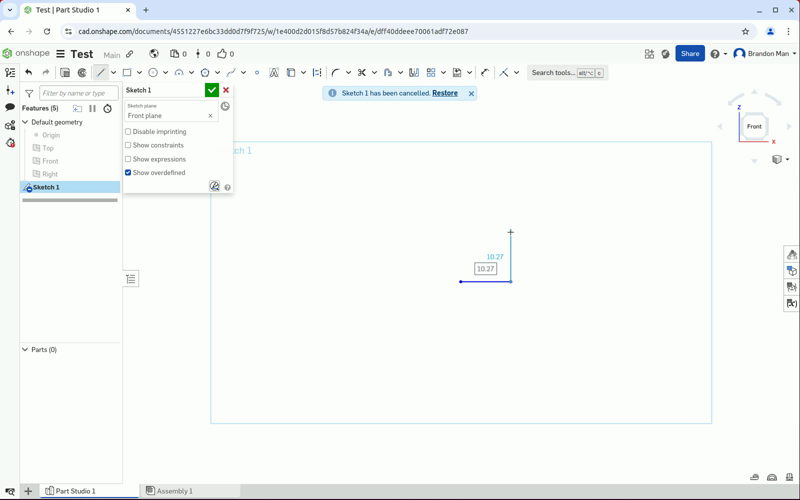
key_up(shift)
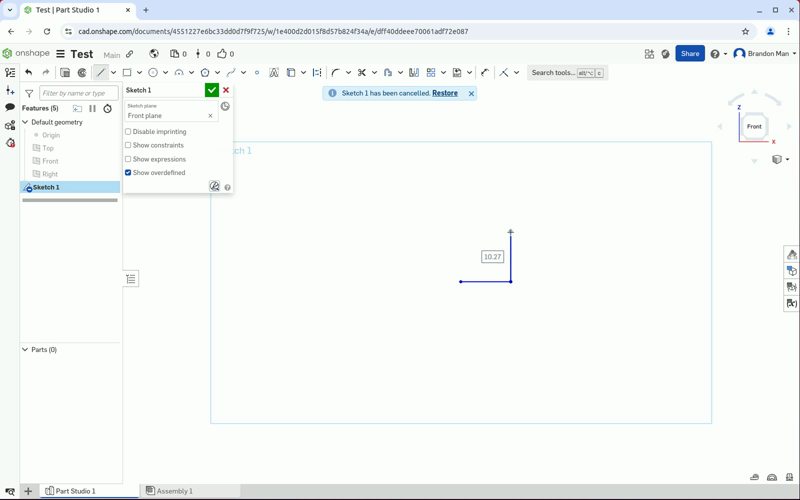
key_down(shift)
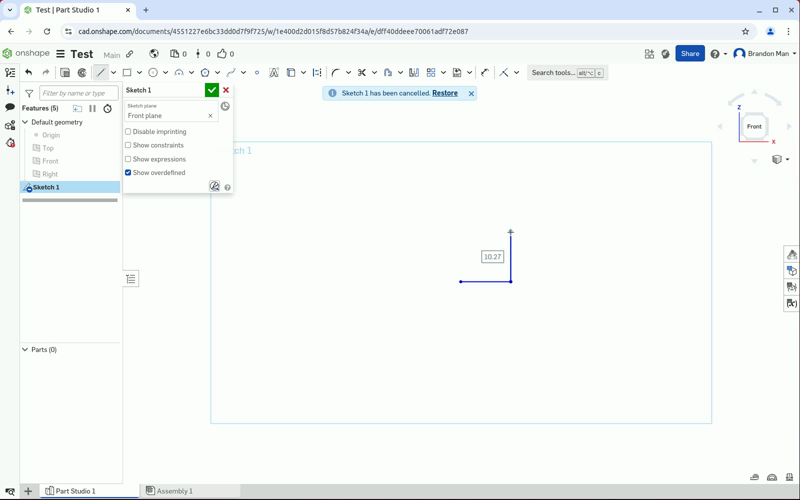
mouse_move(540, 231)
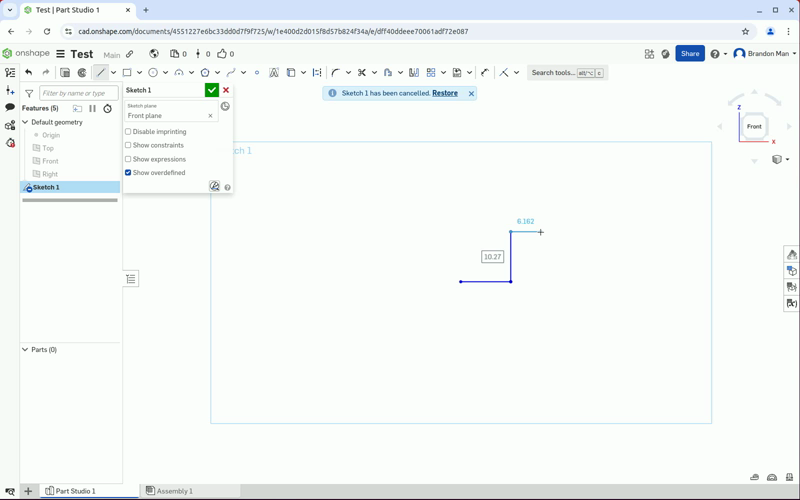
mouse_move(460, 231)
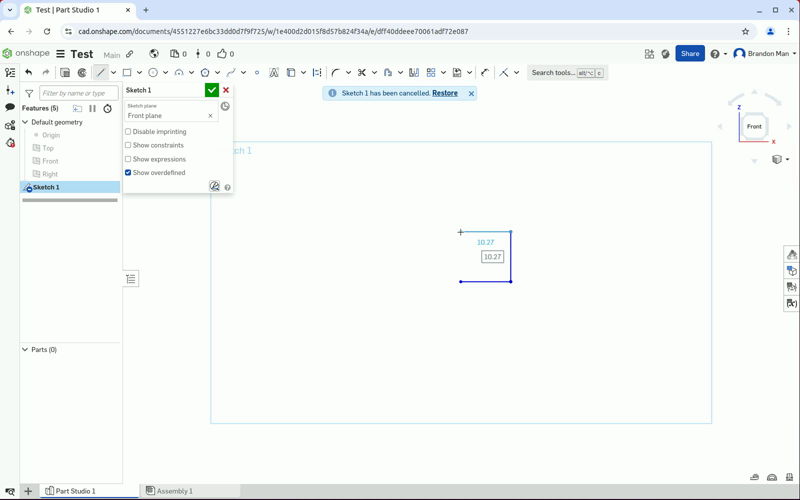
click(460, 231)
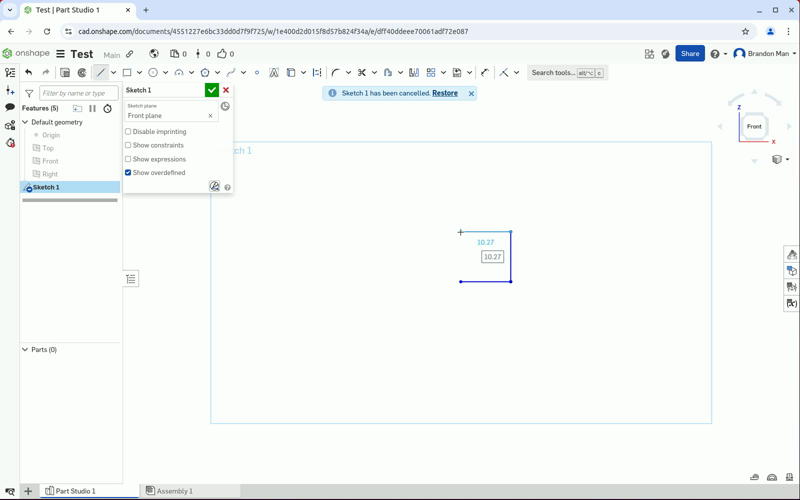
key_up(shift)
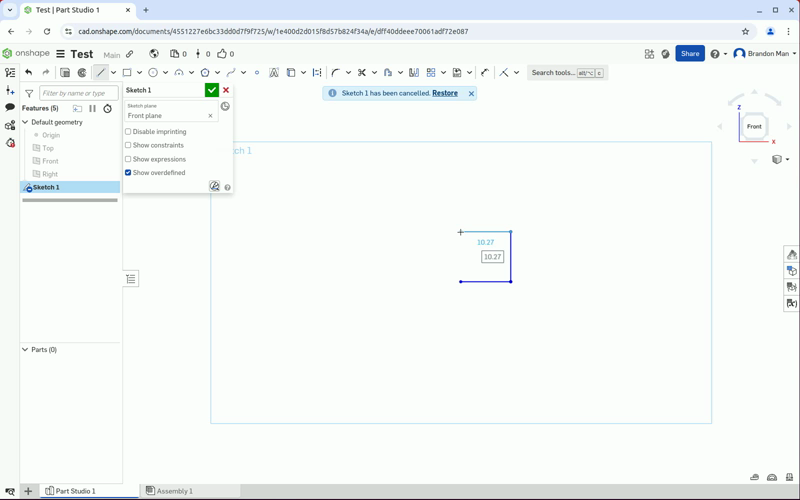
mouse_move(490, 231)
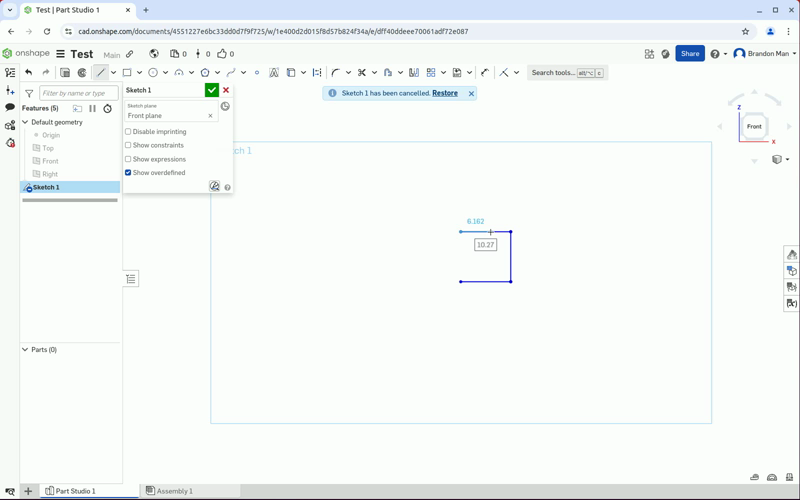
key_down(shift)
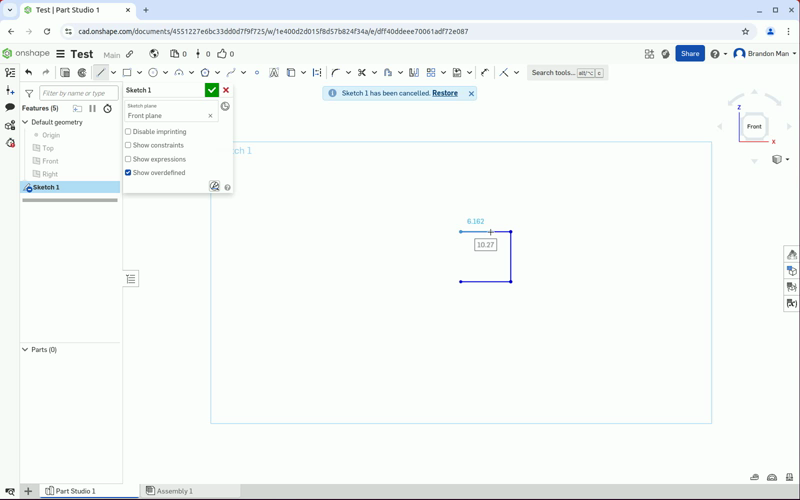
mouse_move(460, 281)
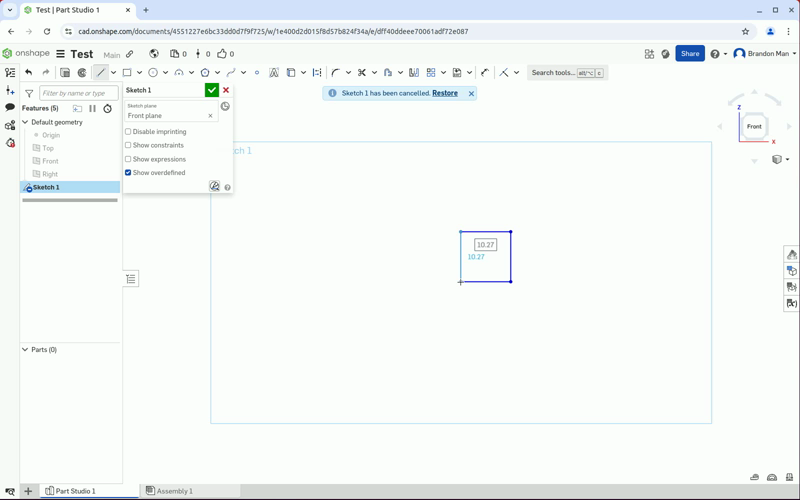
key_up(shift)
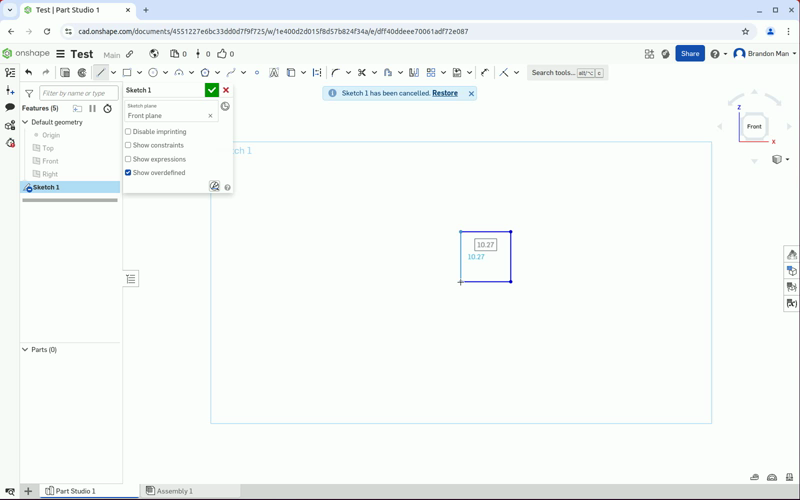
click(460, 281)
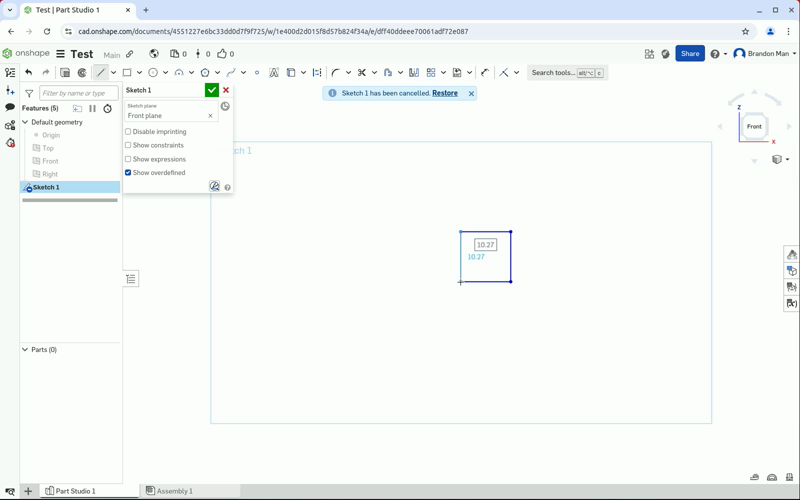
key(esc)
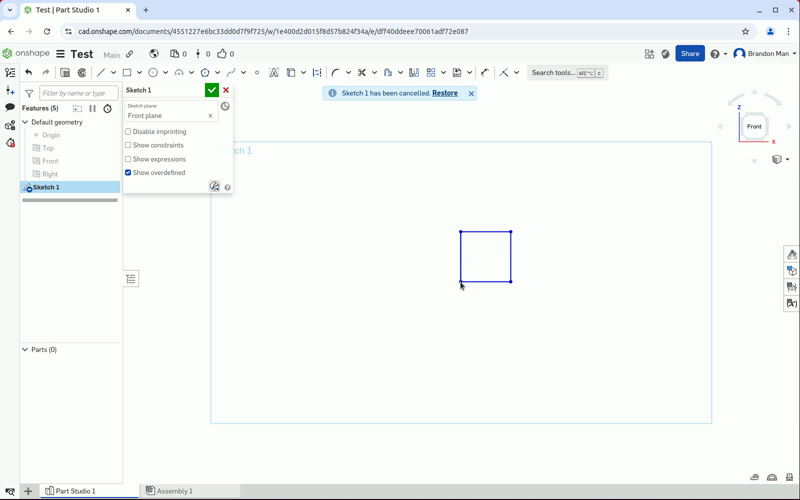
mouse_move(465, 273)
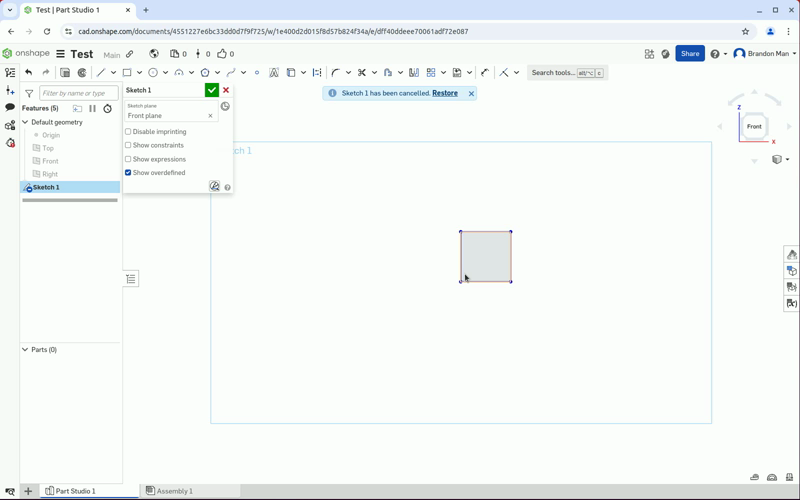
click(465, 273)
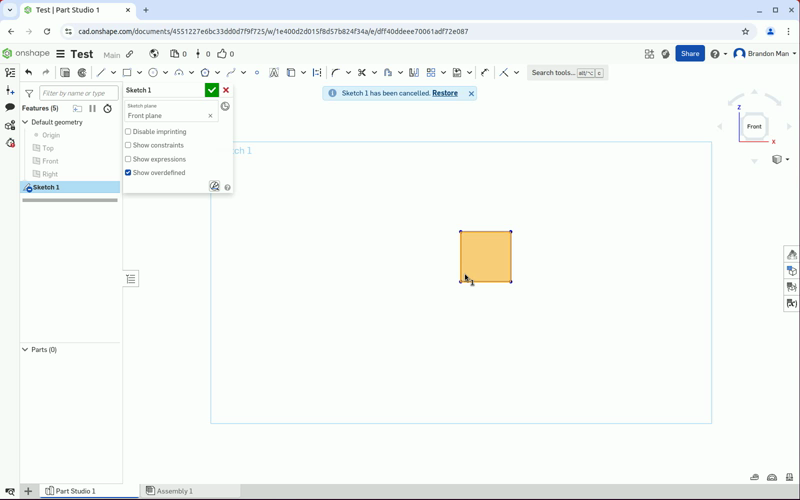
mouse_move(73, 352)
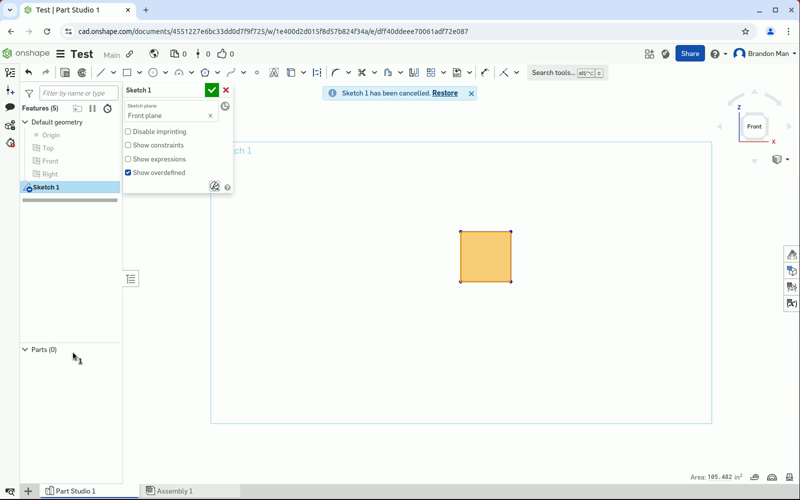
key(shift+y)
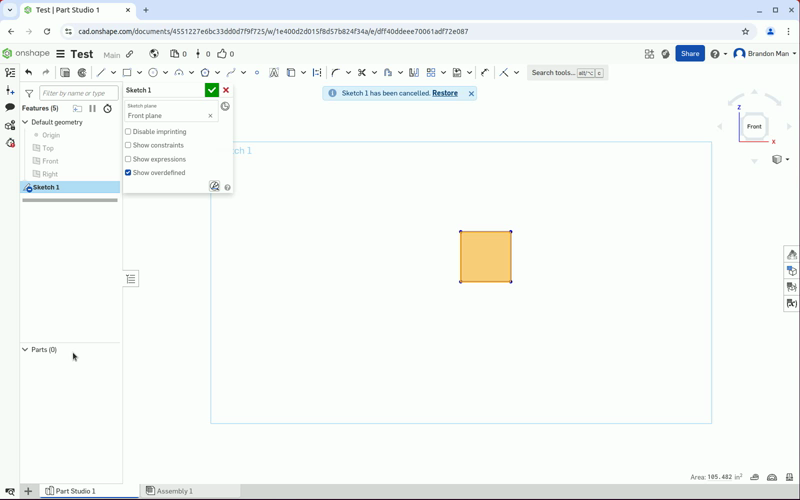
key(shift+e)
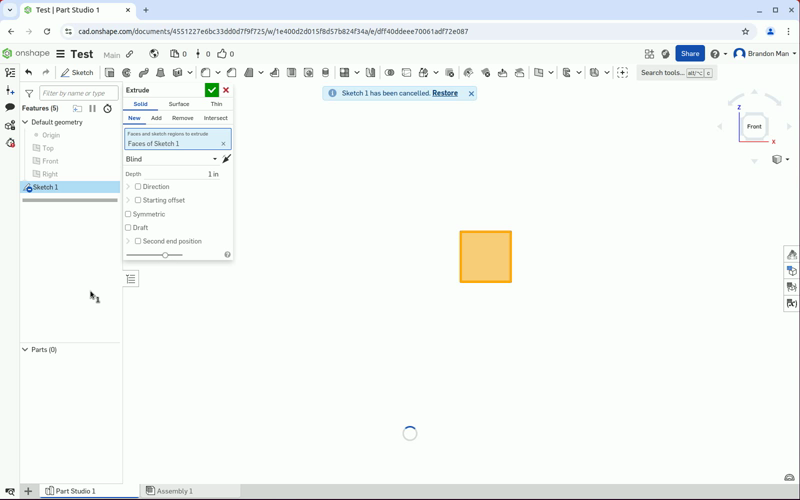
mouse_move(143, 106)
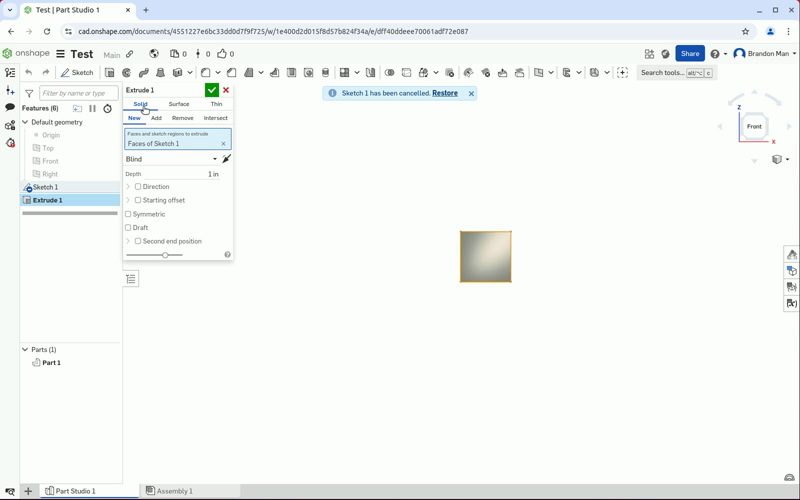
click(143, 106)
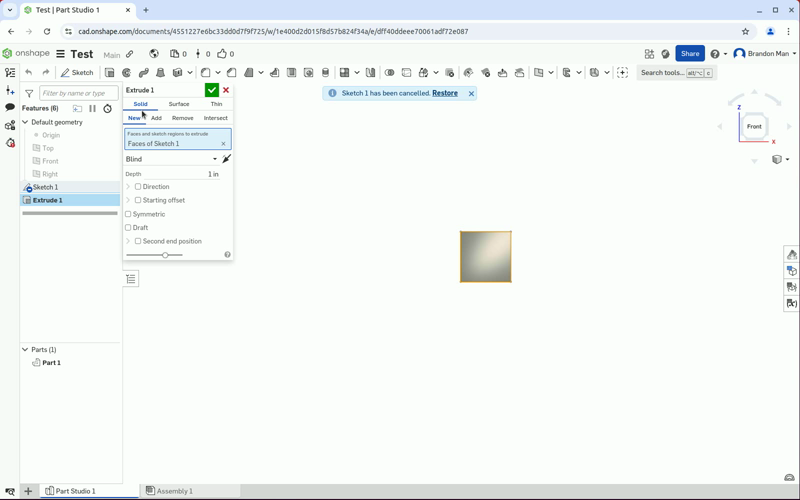
mouse_move(137, 120)
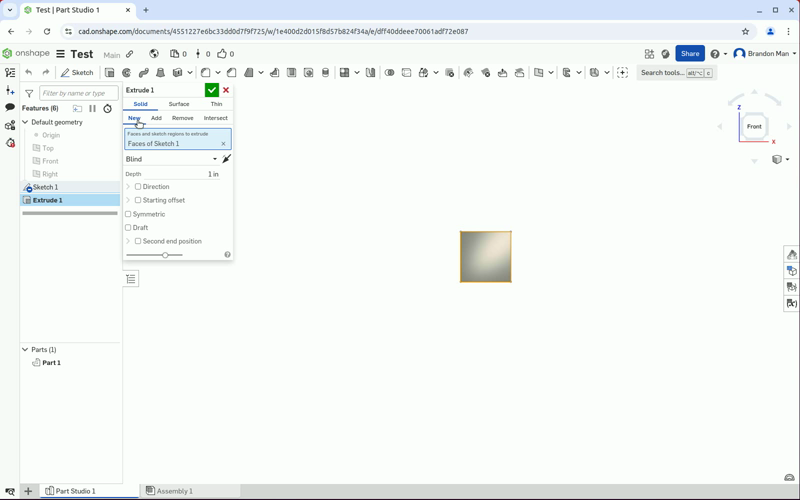
click(137, 120)
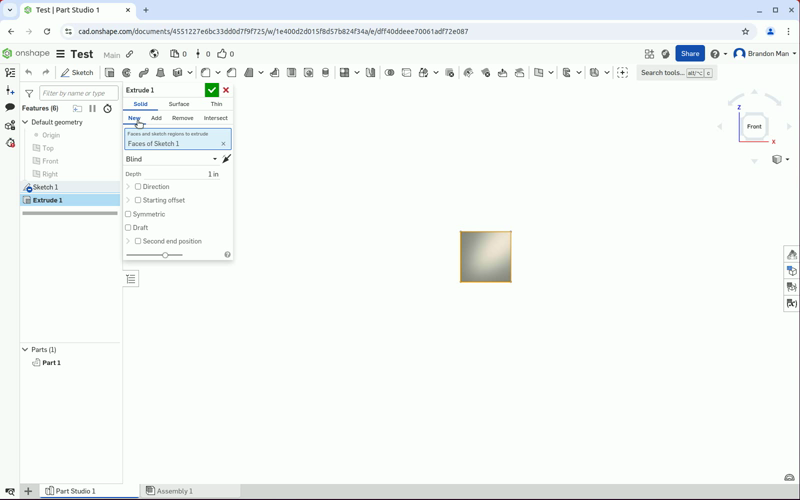
key(tab, 4)
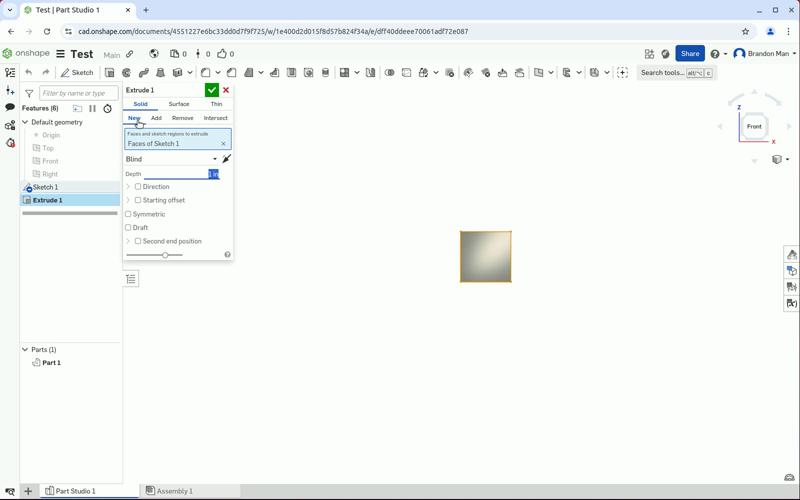
text(10.11)
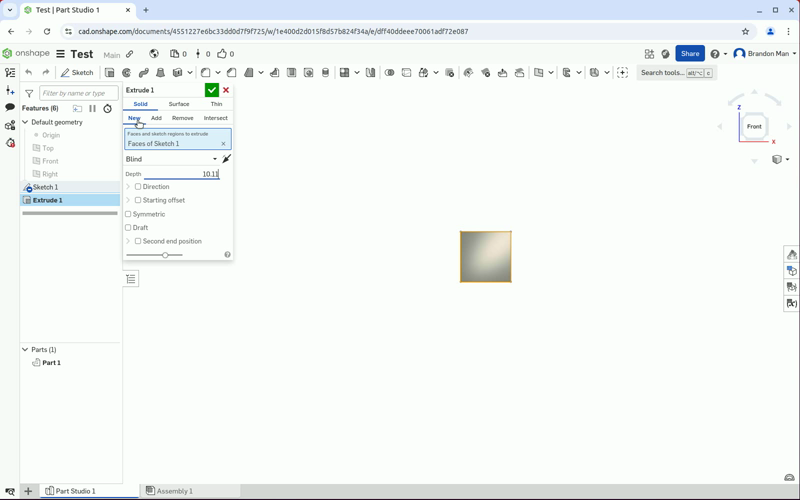
key(enter)
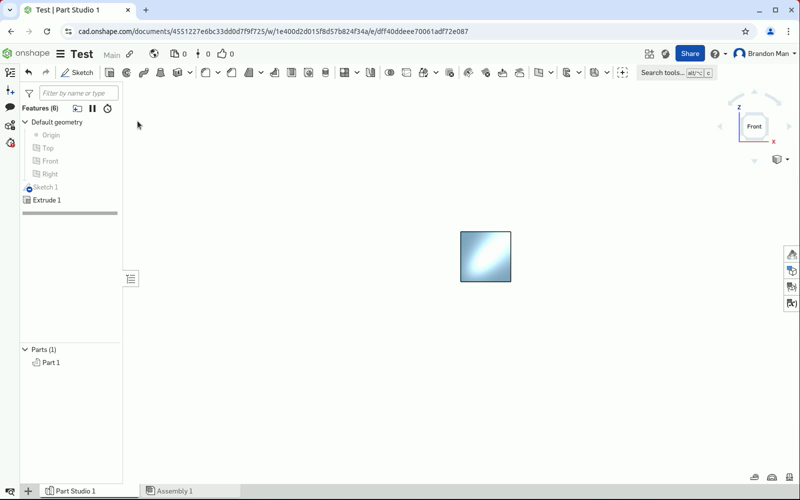
key(shift+h)
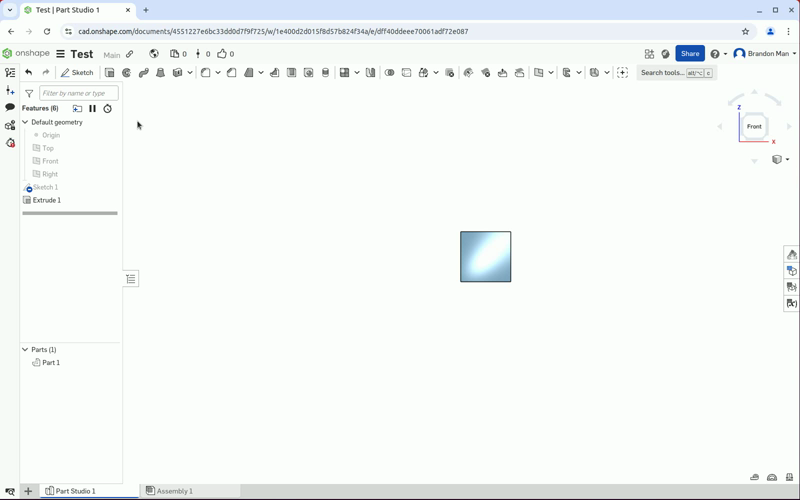
key(shift+h)
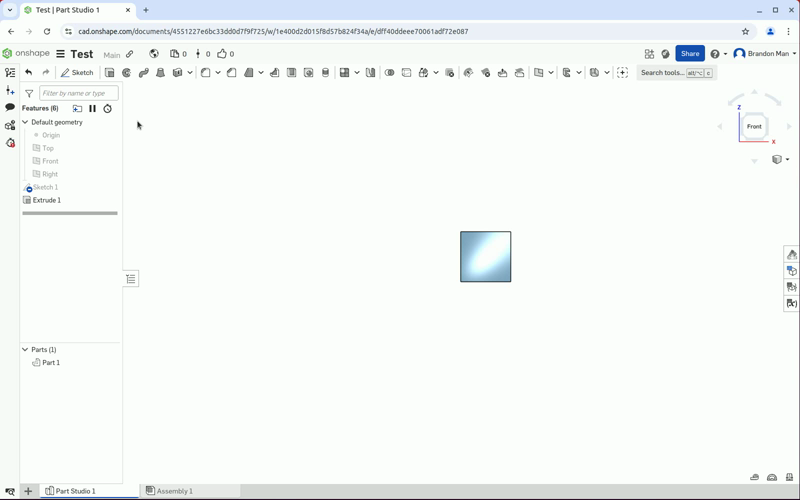
mouse_move(73, 189)
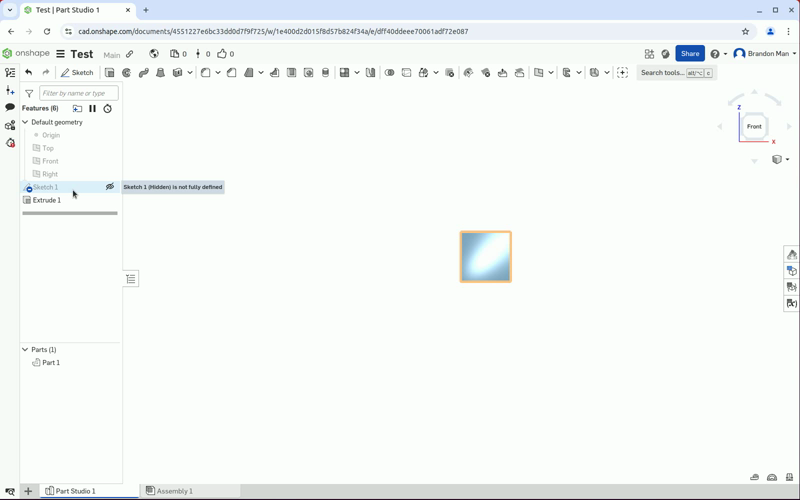
click(73, 189)
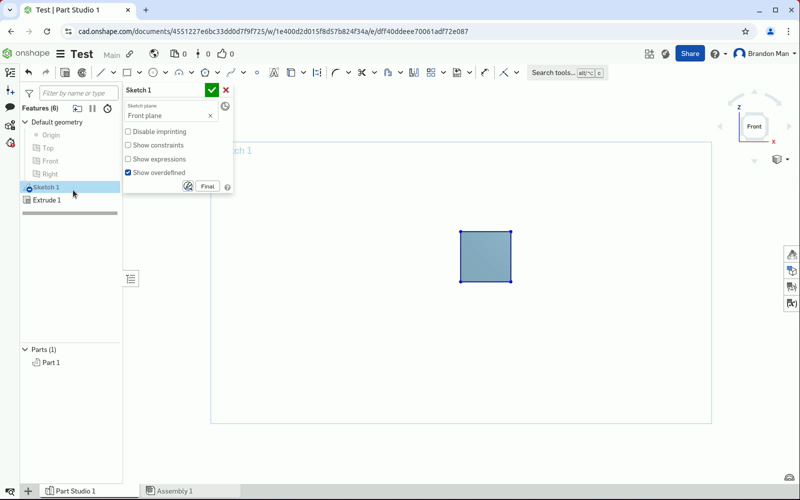
mouse_move(229, 92)
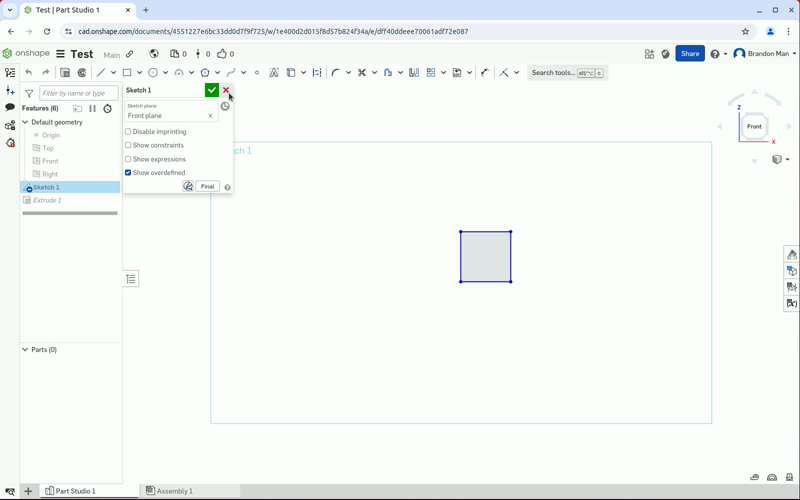
click(229, 92)
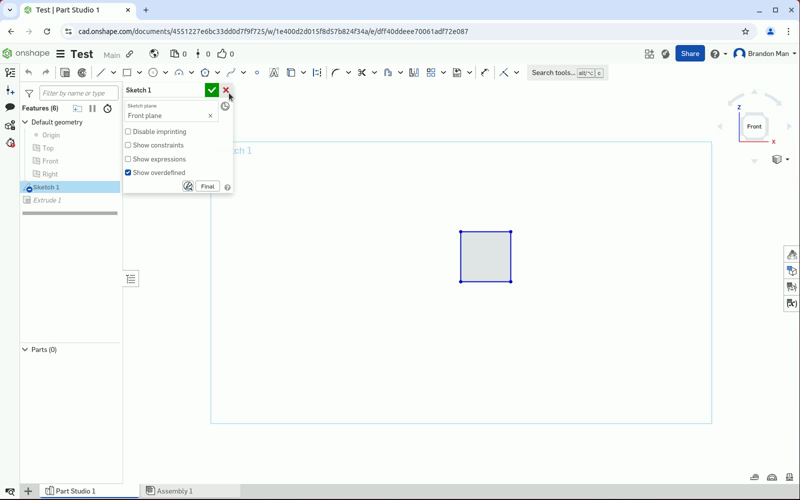
key(shift+s)
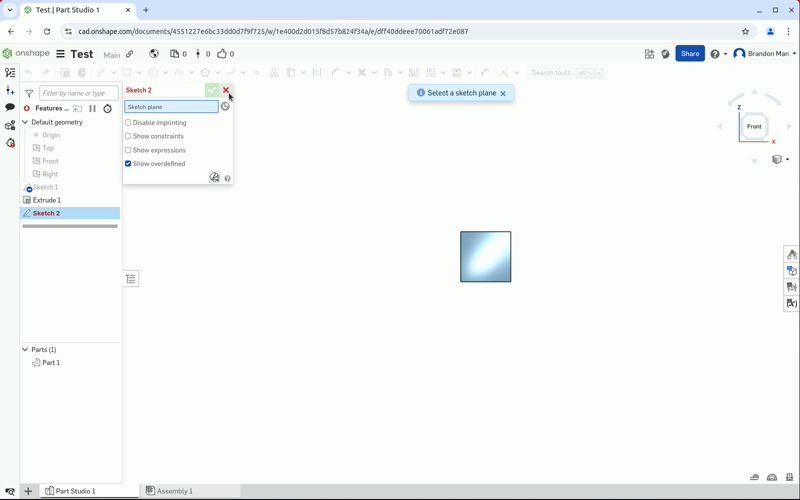
mouse_move(73, 163)
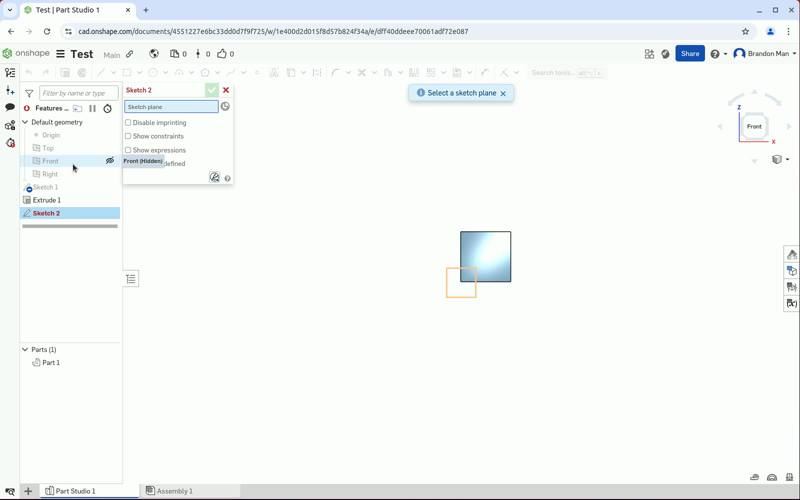
click(73, 163)
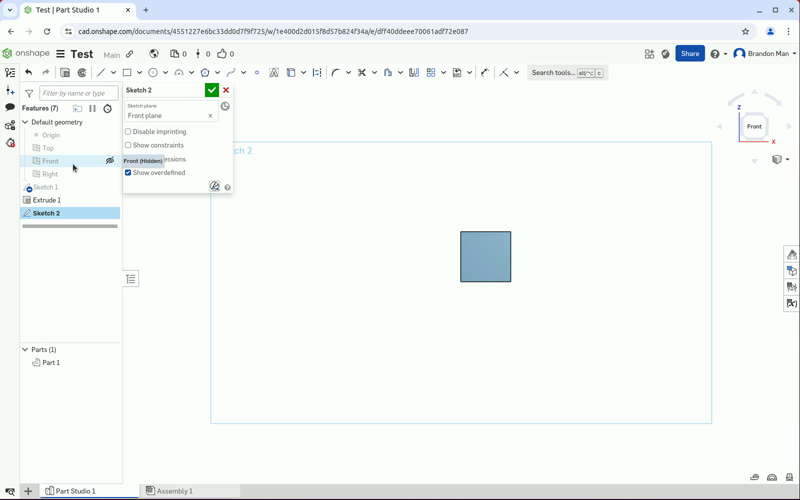
mouse_move(73, 352)
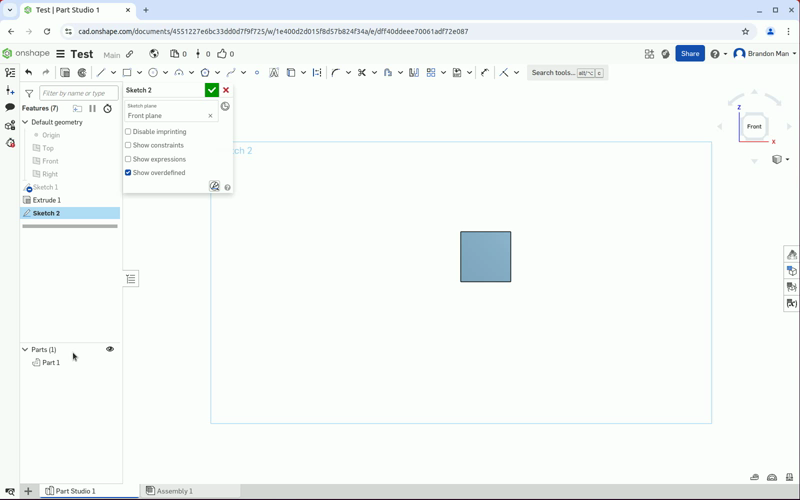
key(y)
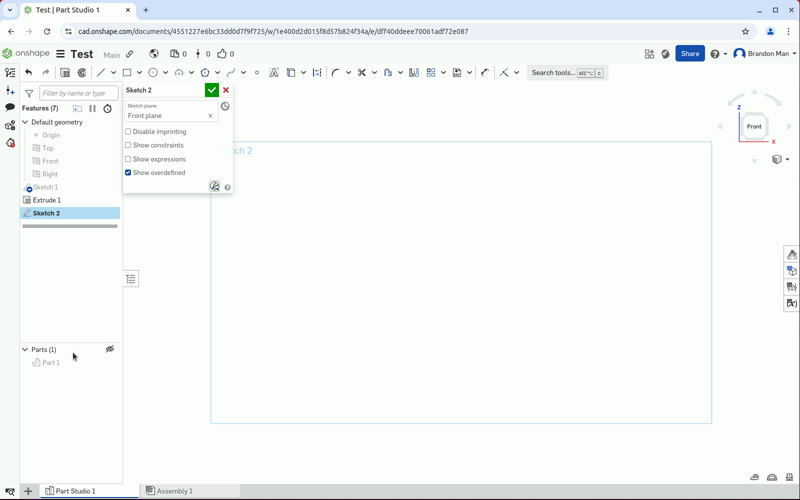
key(l)
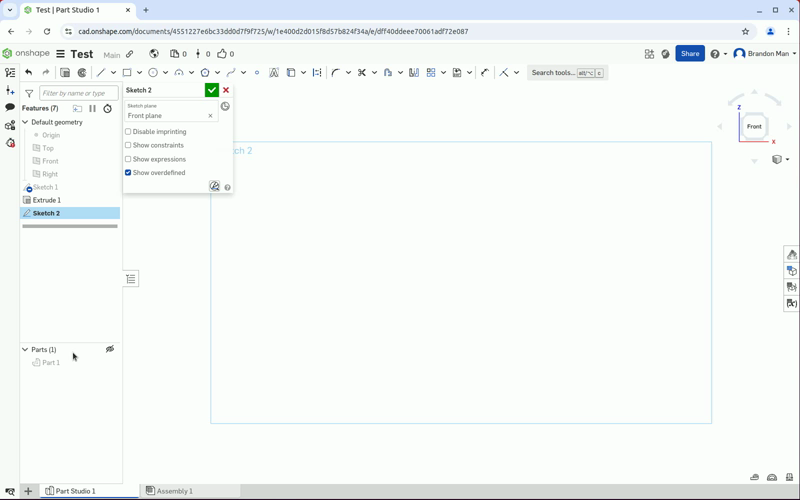
key_down(shift)
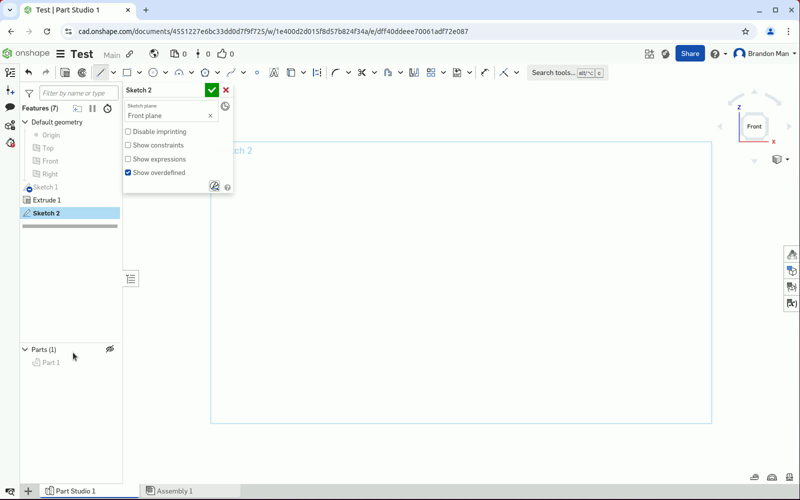
mouse_move(460, 332)
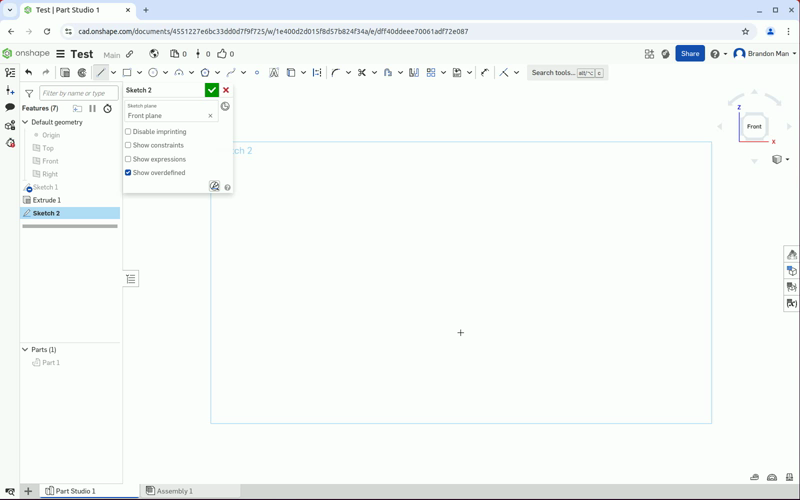
click(460, 332)
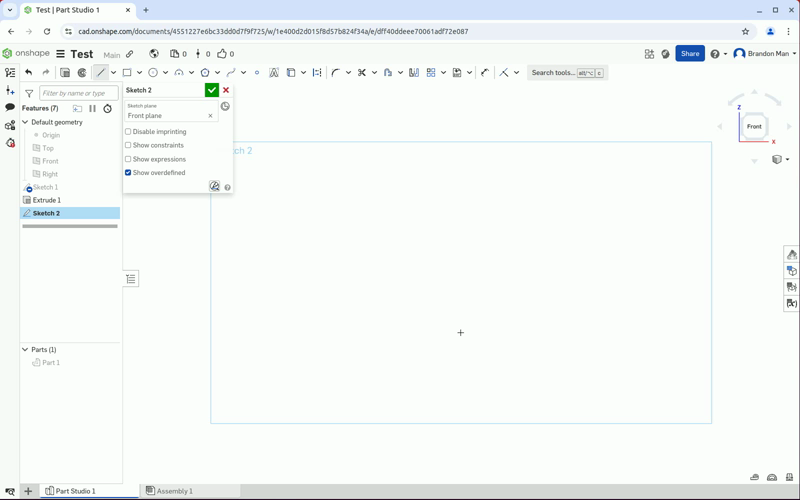
key_up(shift)
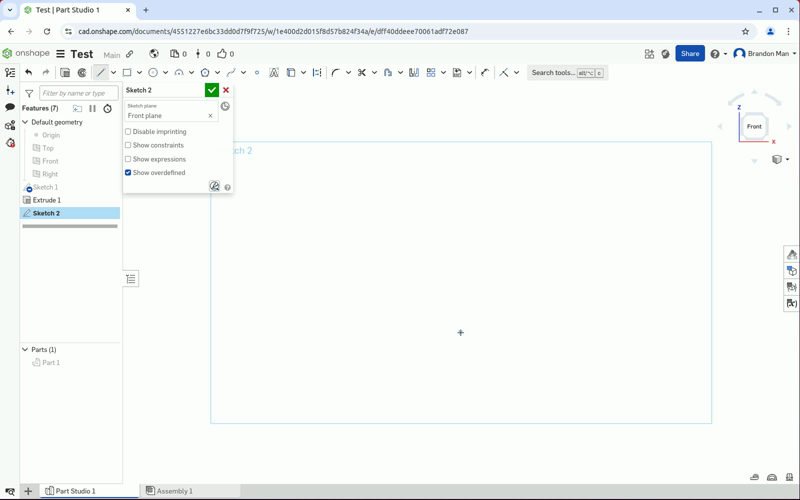
key_down(shift)
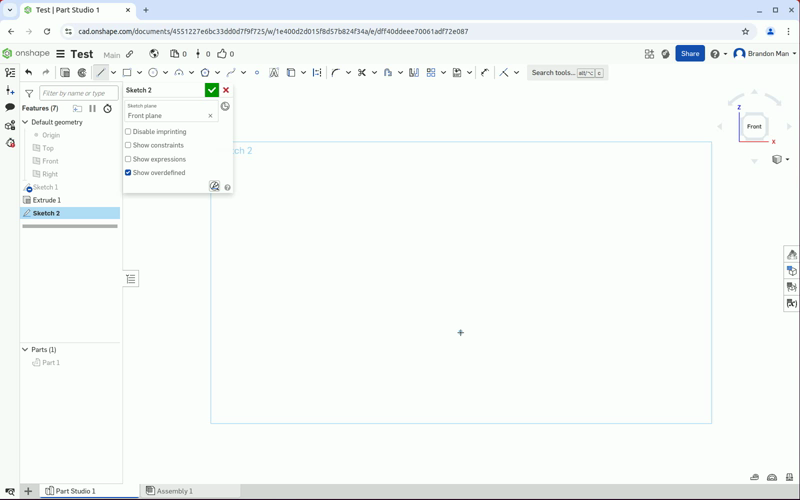
mouse_move(490, 332)
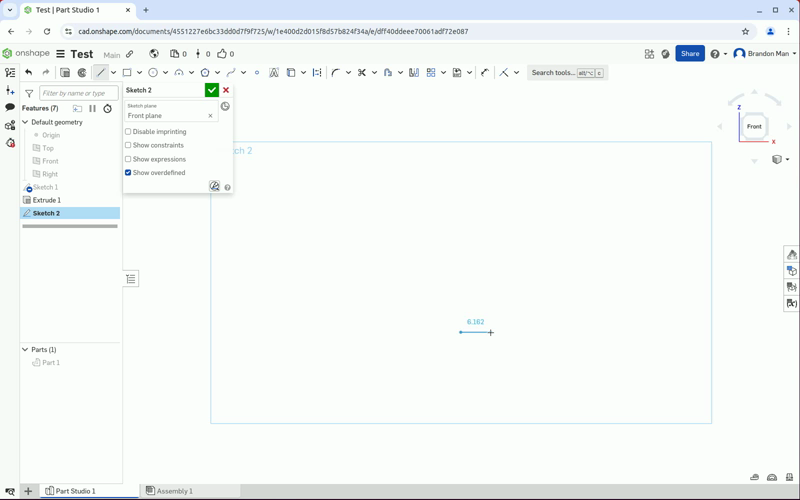
mouse_move(510, 332)
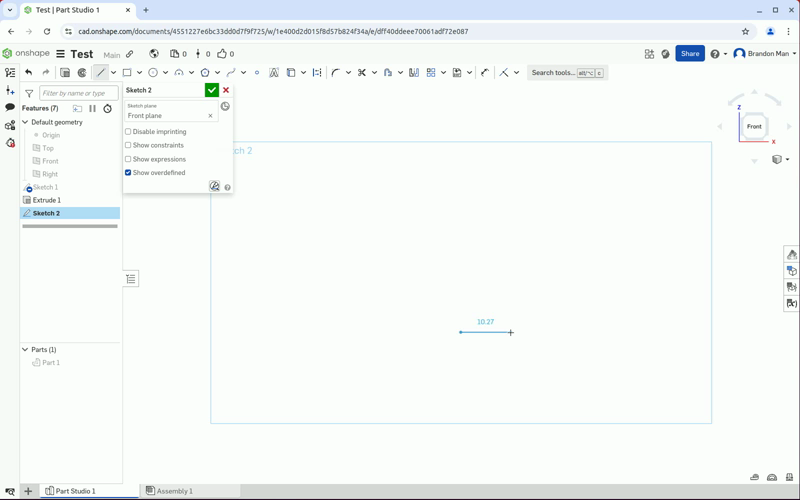
click(510, 332)
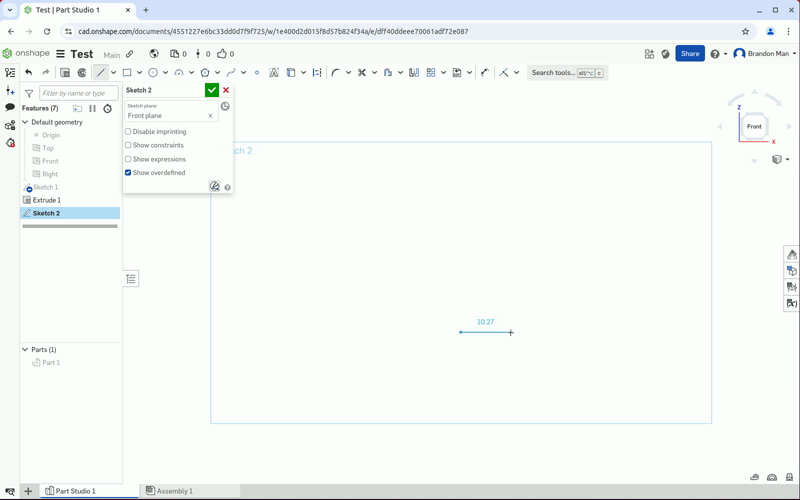
key_up(shift)
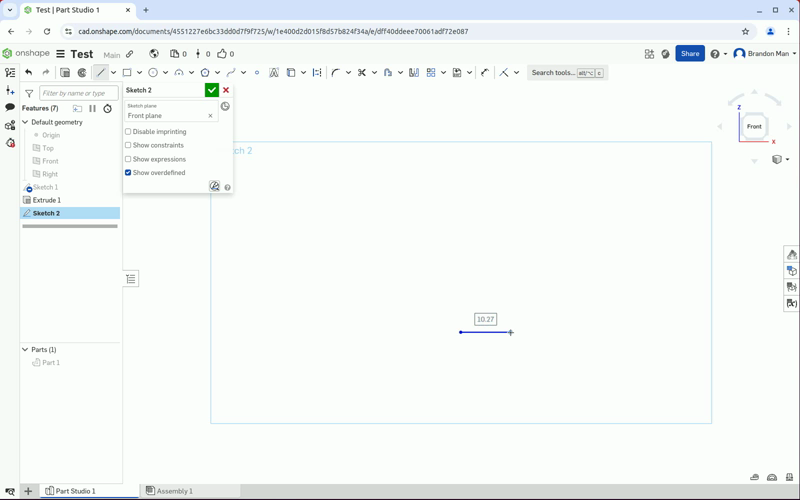
key_down(shift)
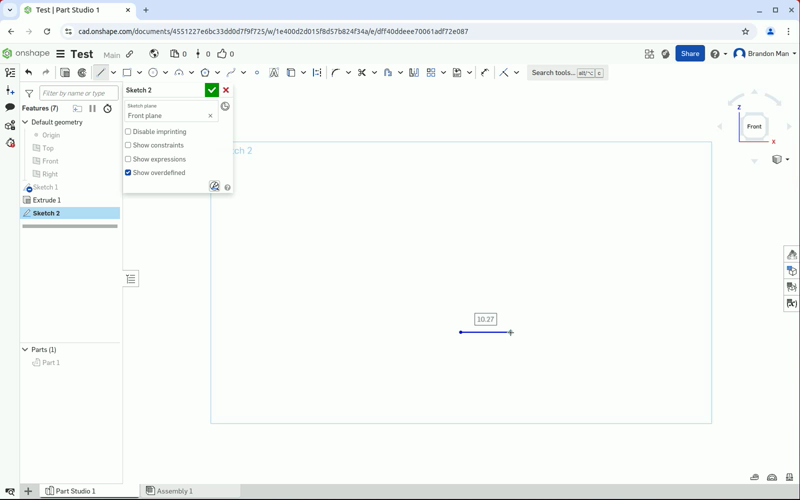
mouse_move(540, 332)
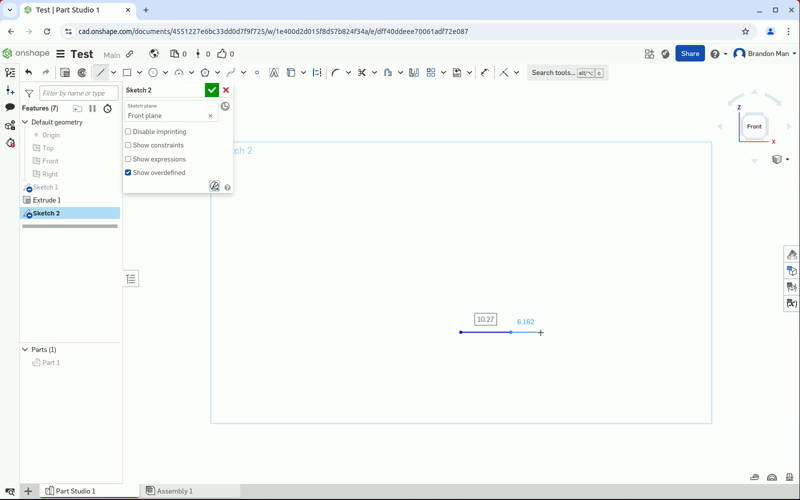
mouse_move(510, 282)
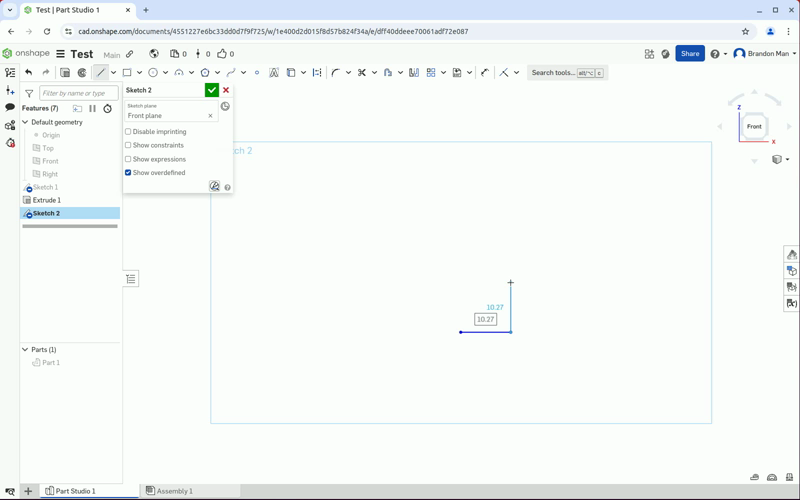
click(510, 282)
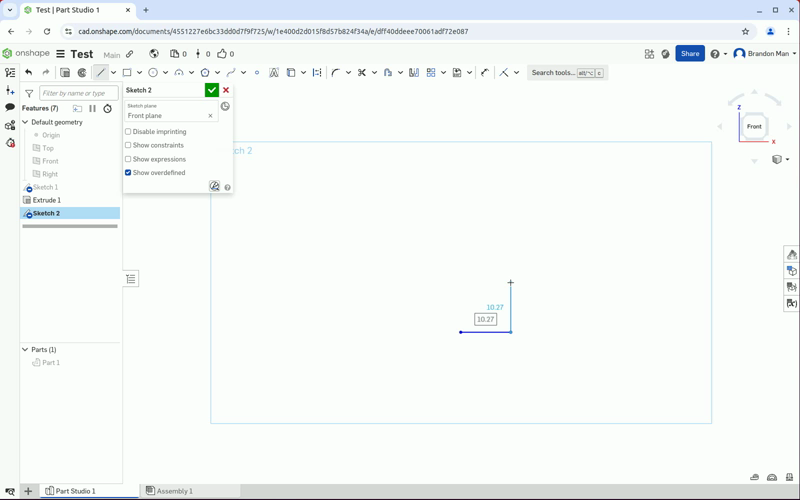
key_up(shift)
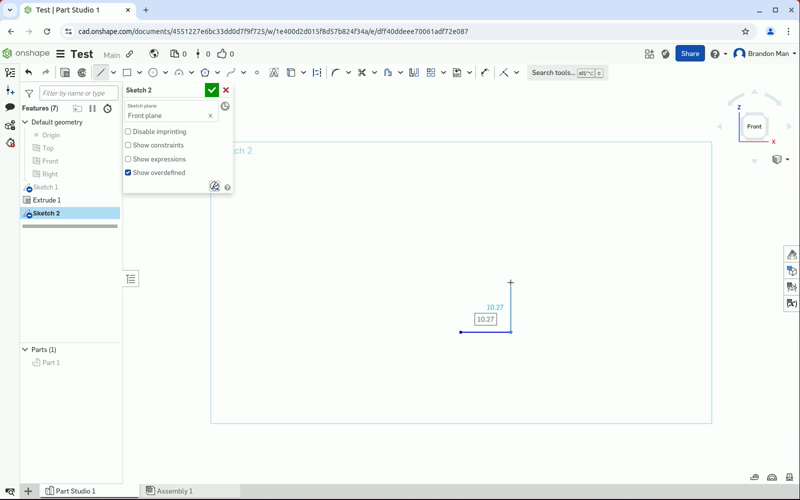
key_down(shift)
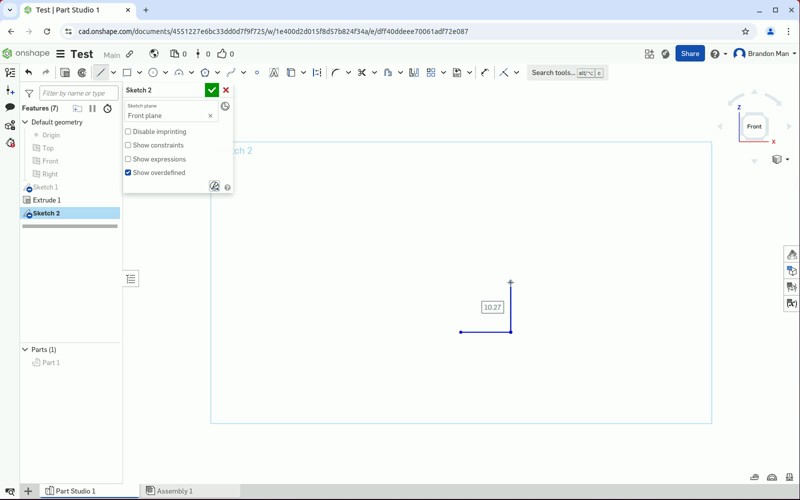
mouse_move(540, 282)
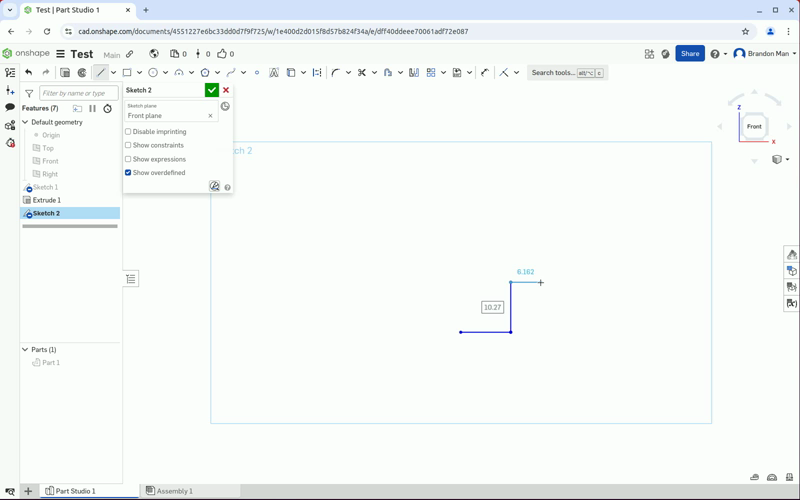
mouse_move(460, 282)
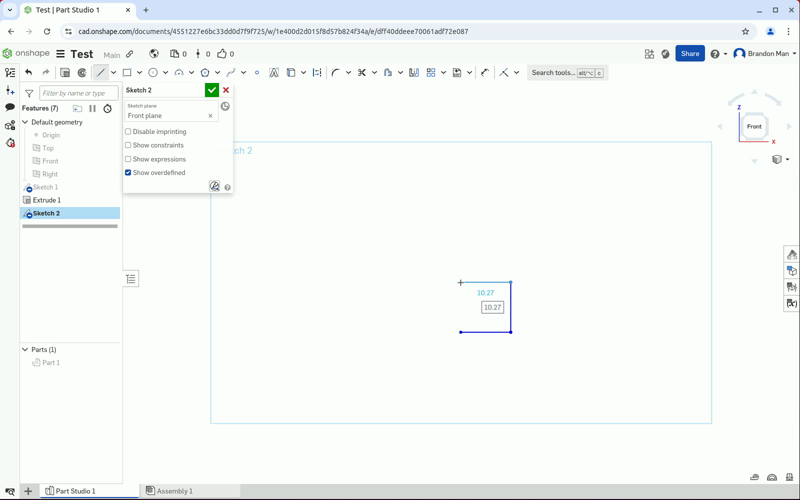
click(460, 282)
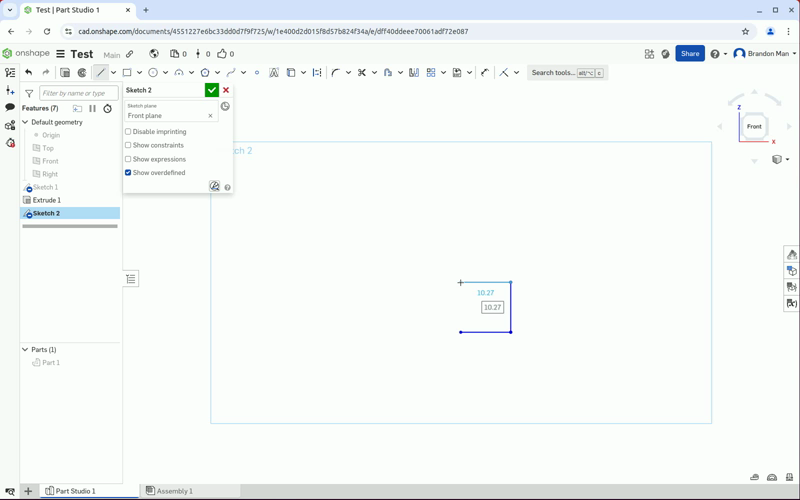
key_up(shift)
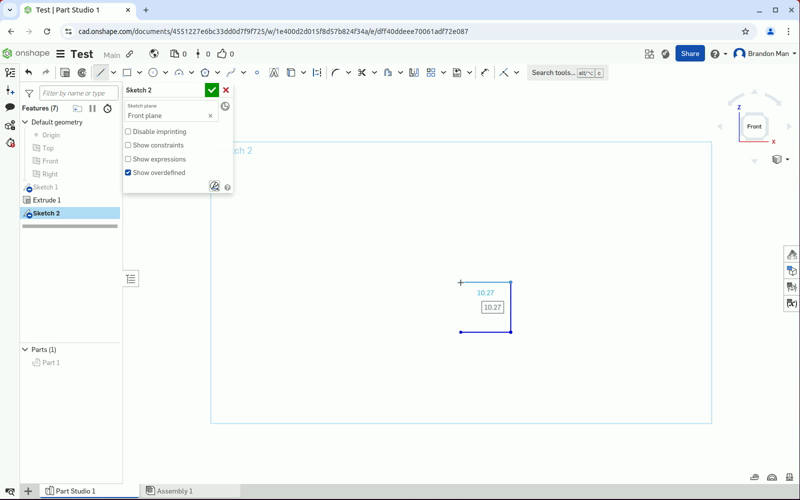
mouse_move(490, 282)
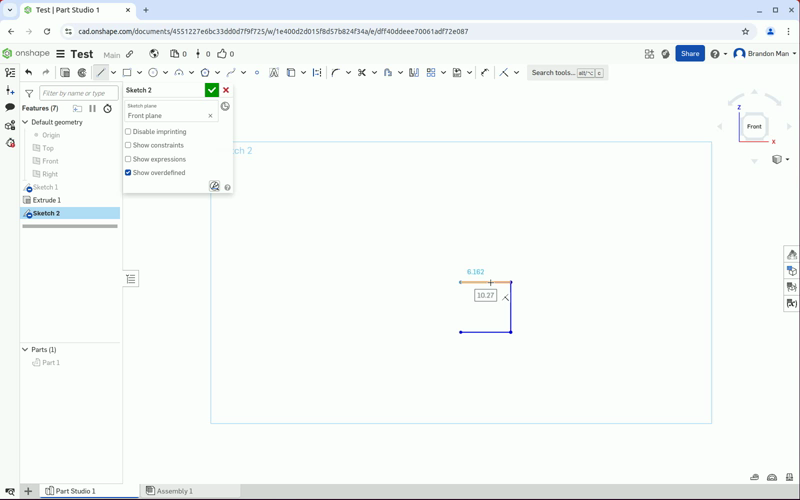
key_down(shift)
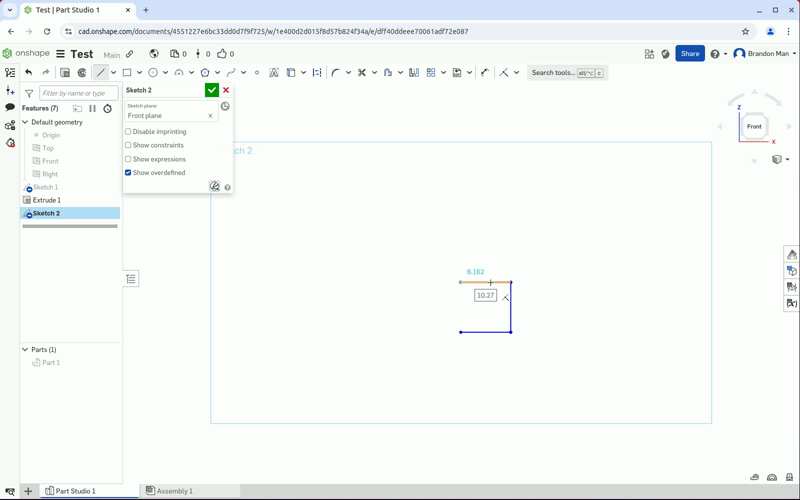
mouse_move(460, 332)
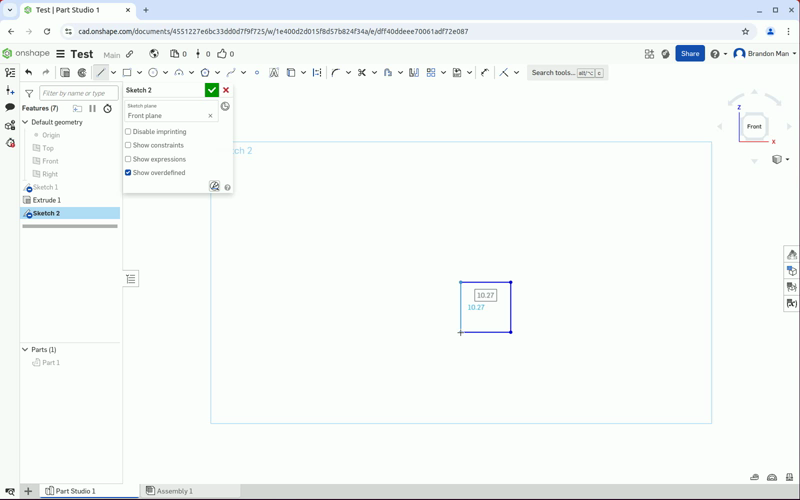
key_up(shift)
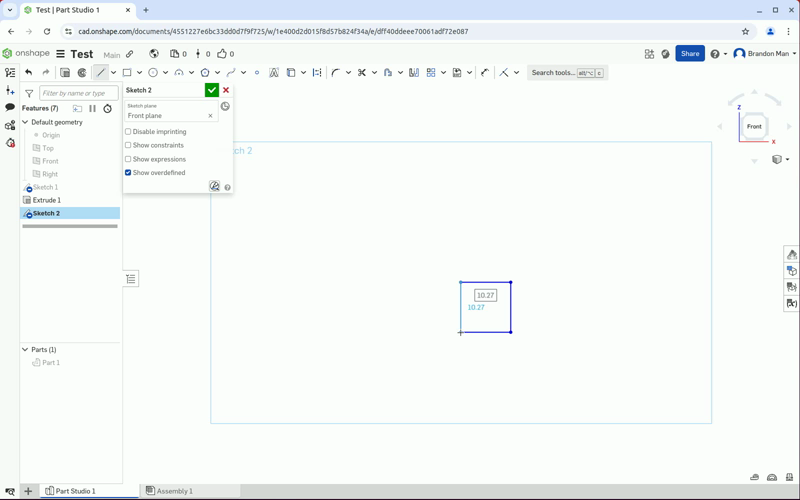
click(460, 332)
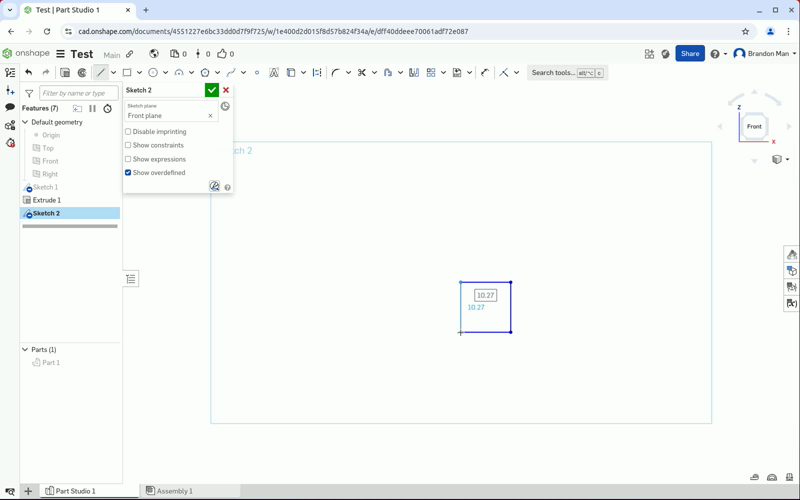
key(esc)
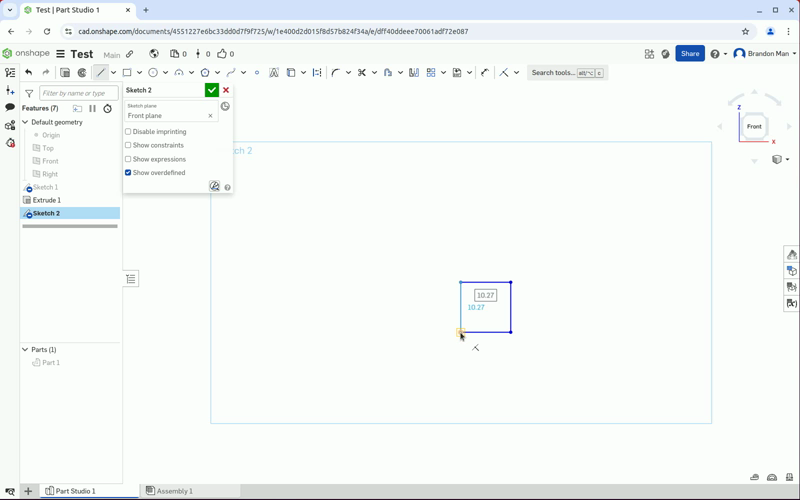
mouse_move(499, 293)
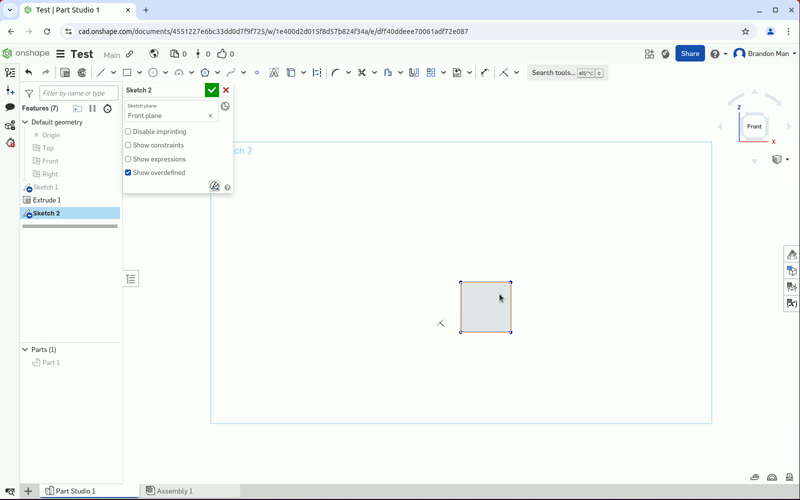
click(499, 293)
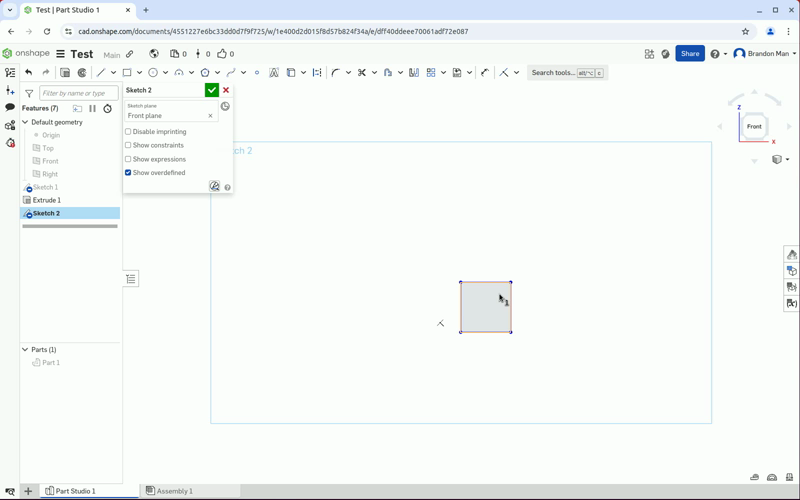
mouse_move(73, 352)
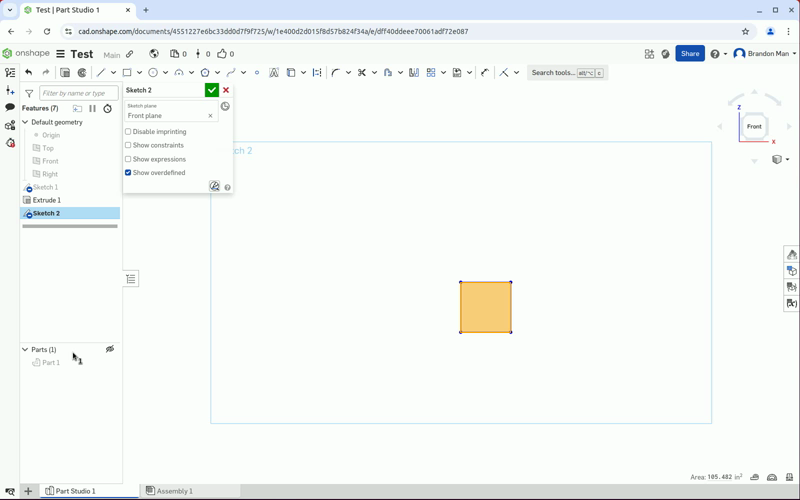
key(shift+y)
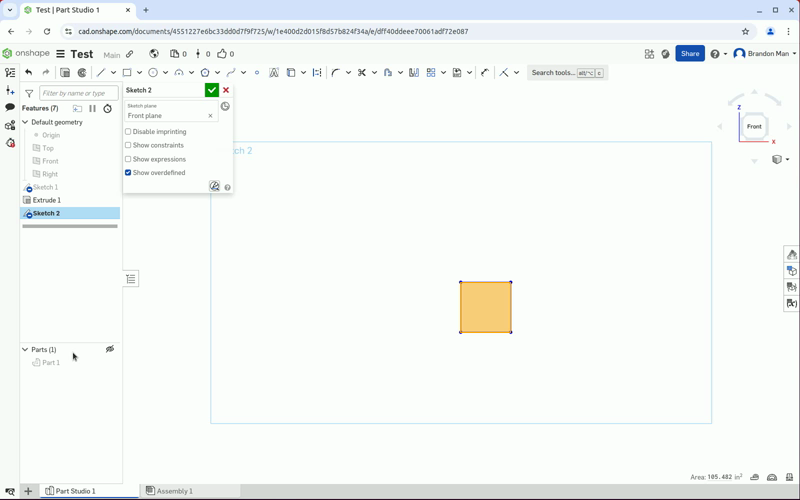
key(shift+e)
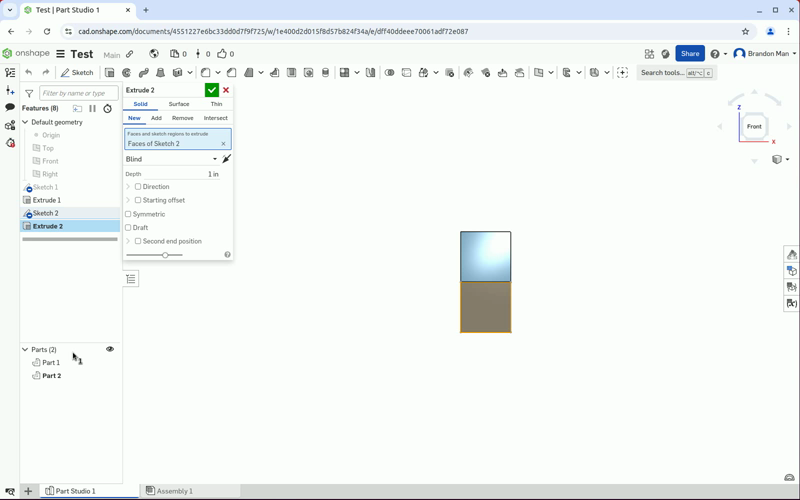
mouse_move(143, 106)
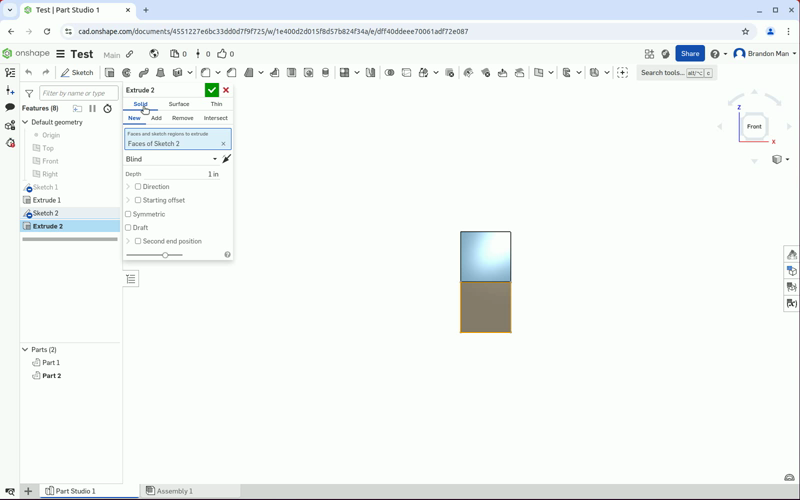
click(143, 106)
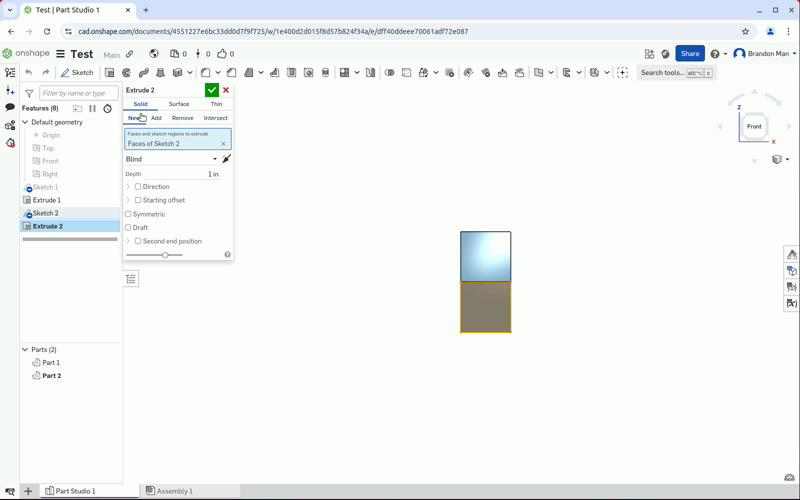
mouse_move(137, 120)
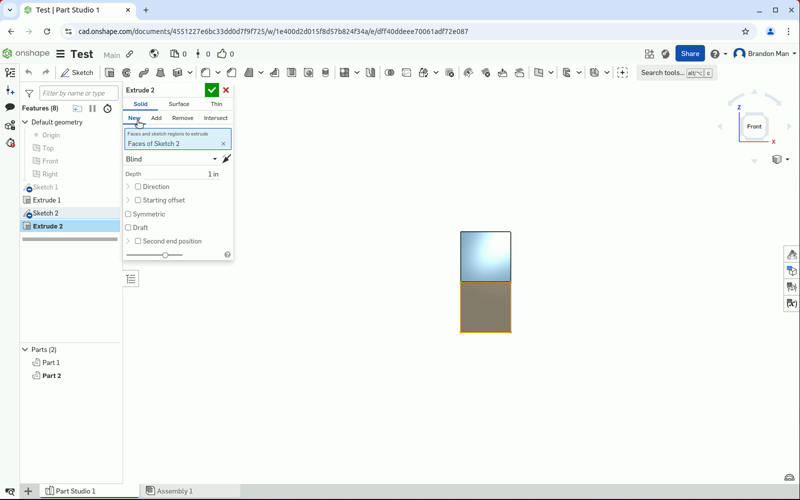
click(137, 120)
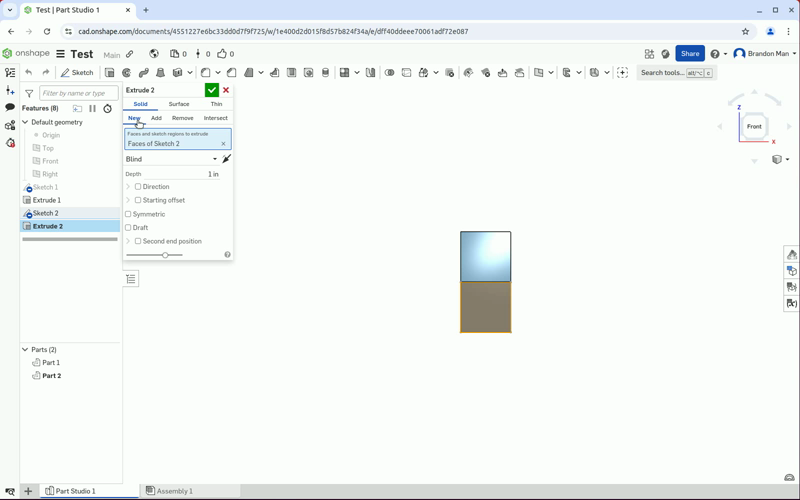
key(tab, 4)
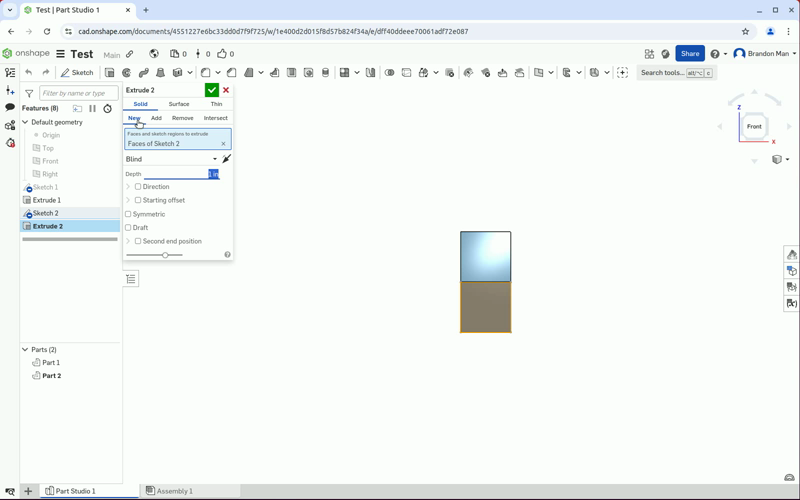
text(10.11)
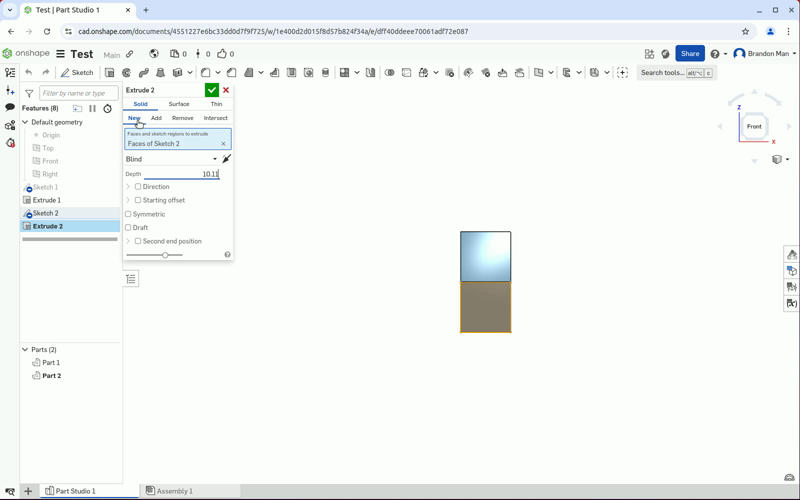
key(enter)
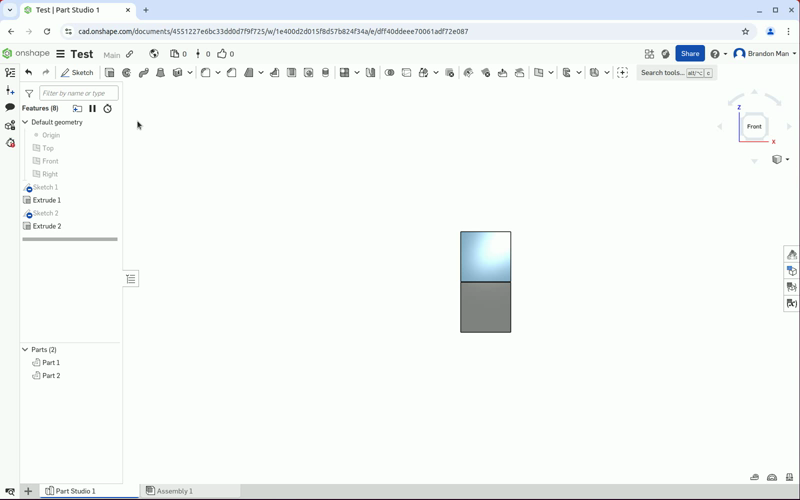
key(shift+h)
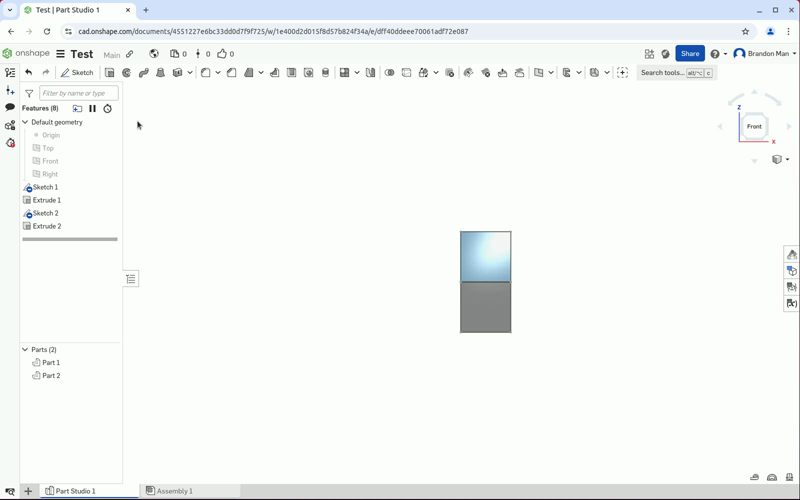
key(shift+h)
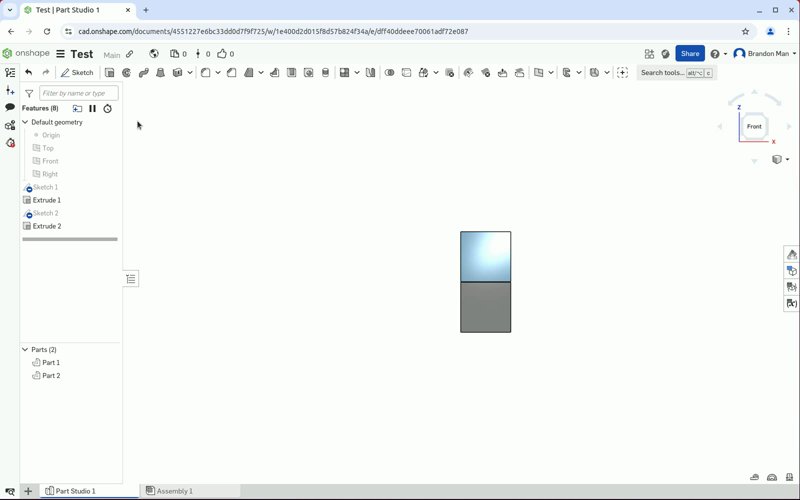
mouse_move(73, 189)
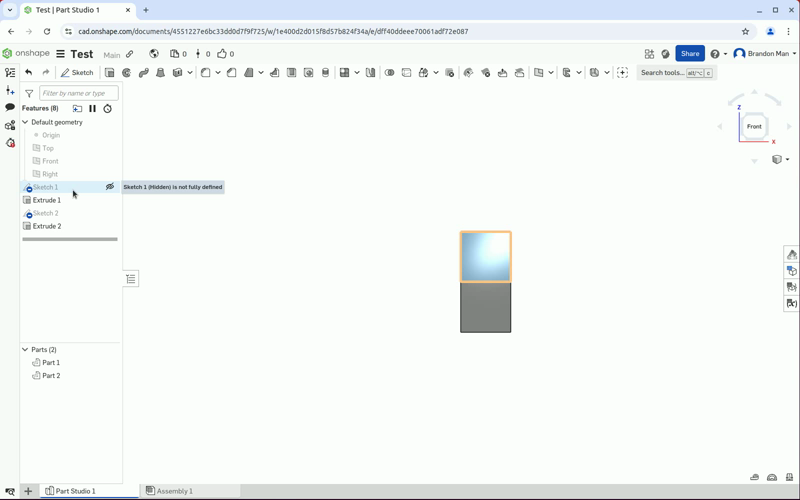
click(73, 189)
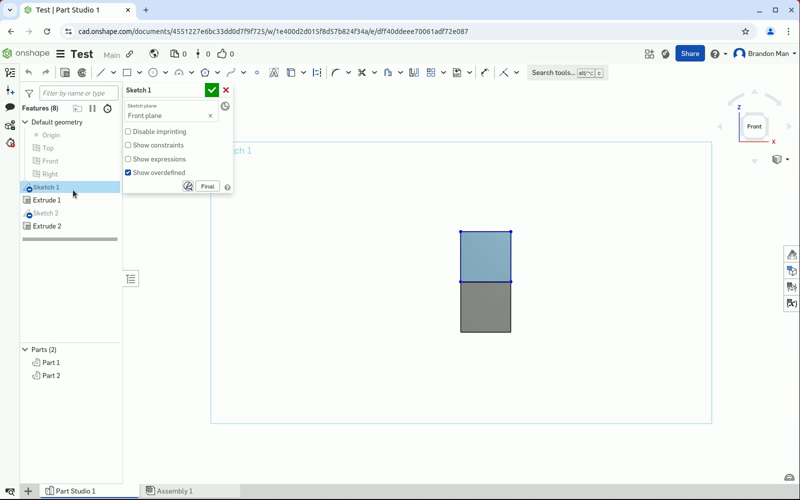
mouse_move(229, 92)
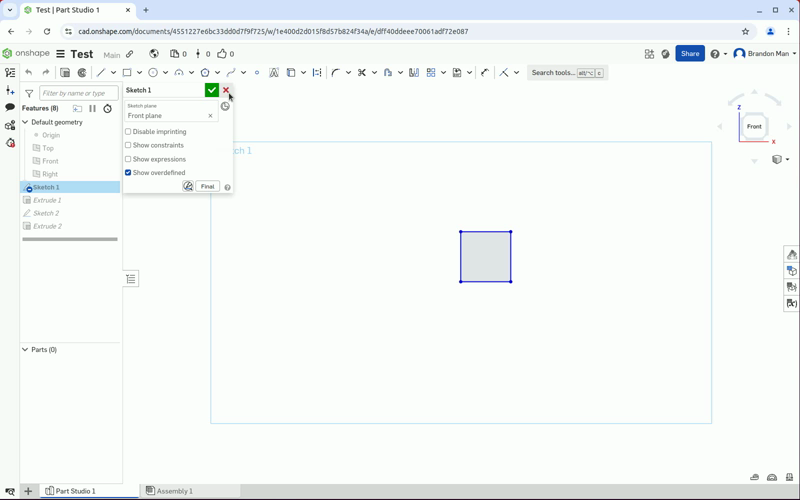
click(229, 92)
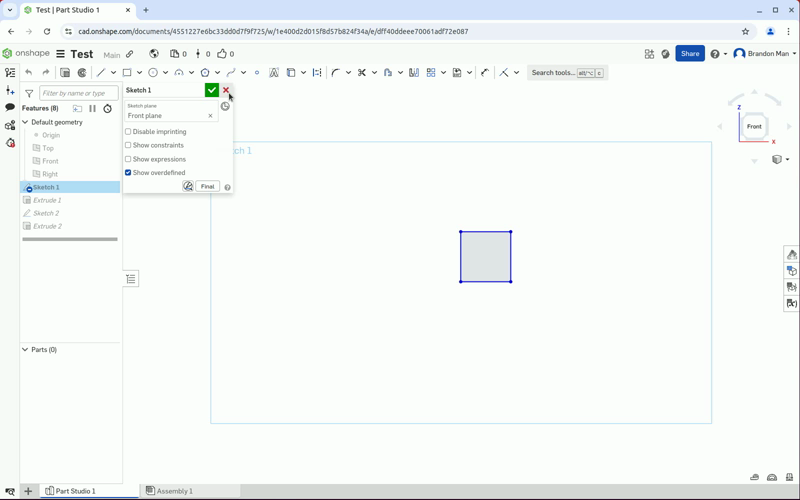
key(shift+s)
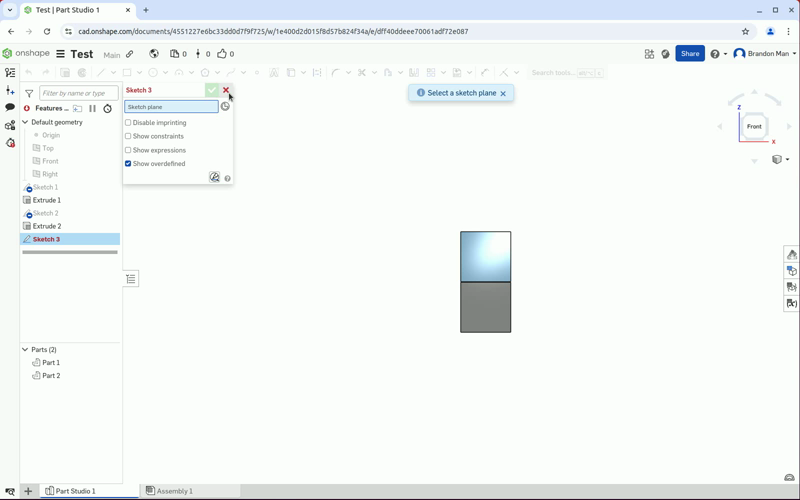
mouse_move(73, 163)
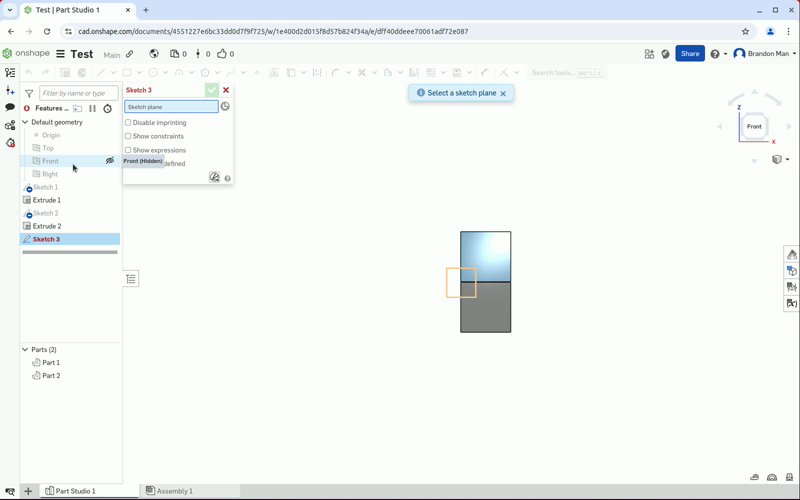
click(73, 163)
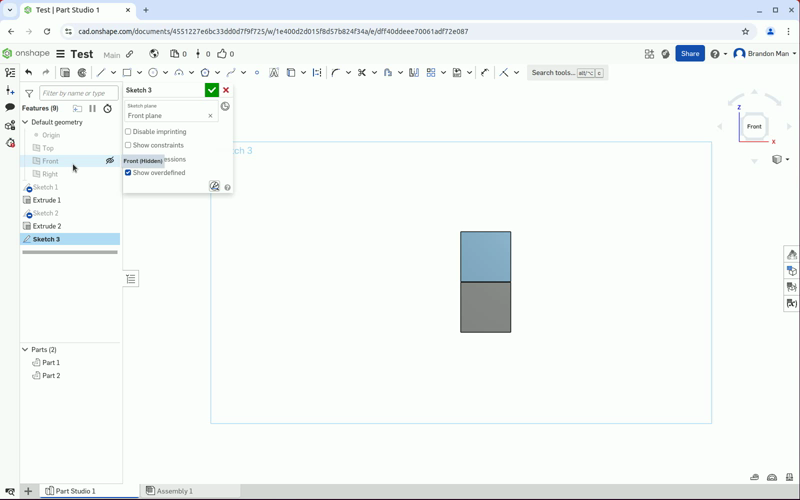
mouse_move(73, 352)
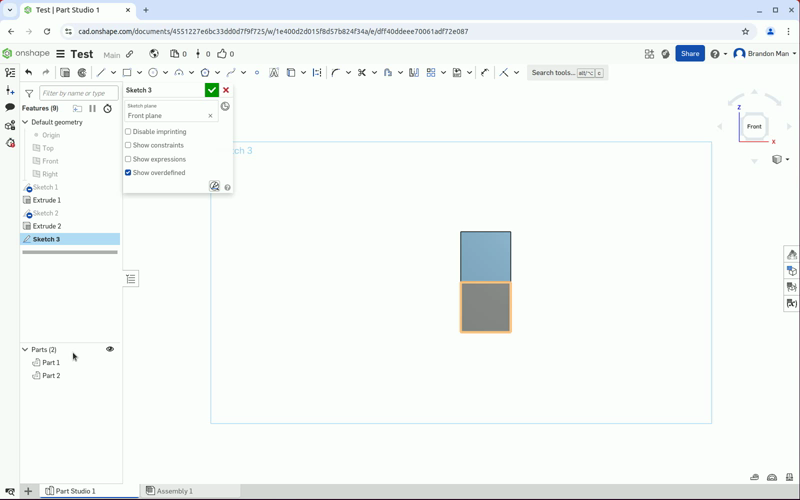
key(y)
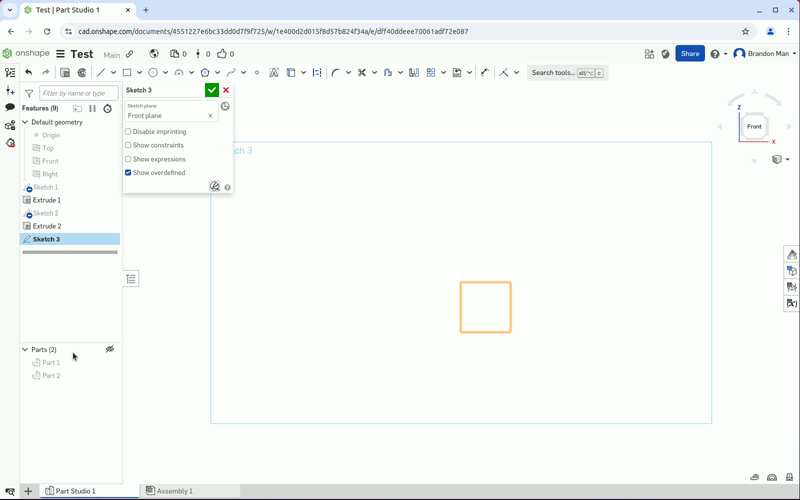
key(l)
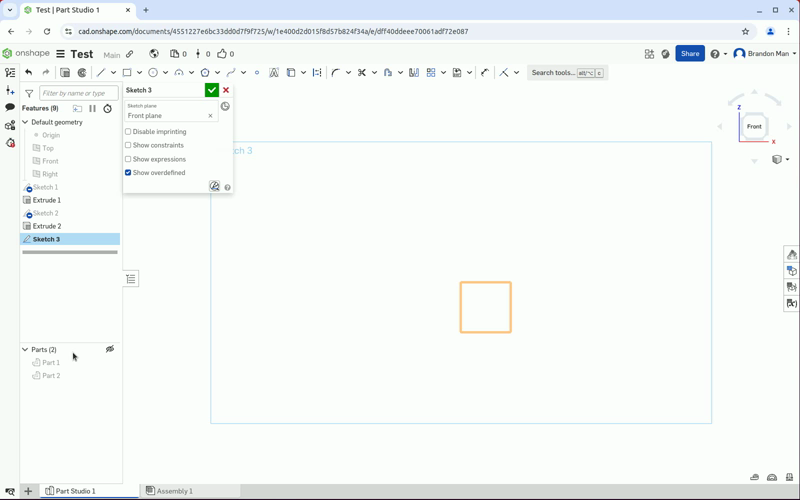
key_down(shift)
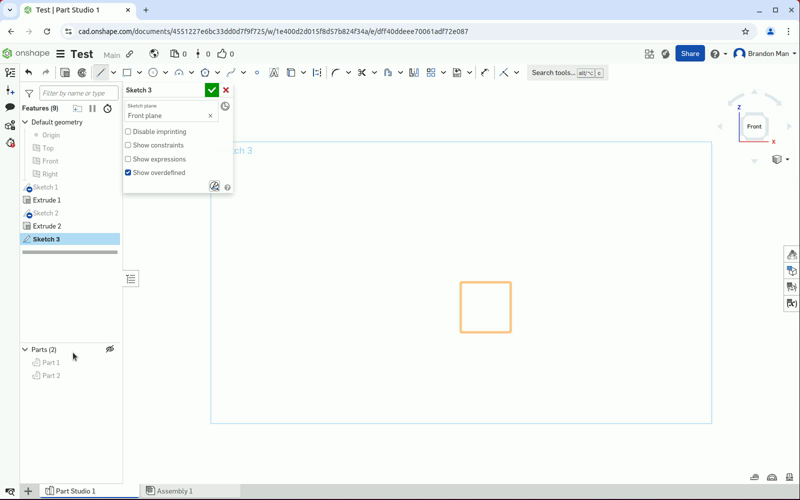
mouse_move(460, 395)
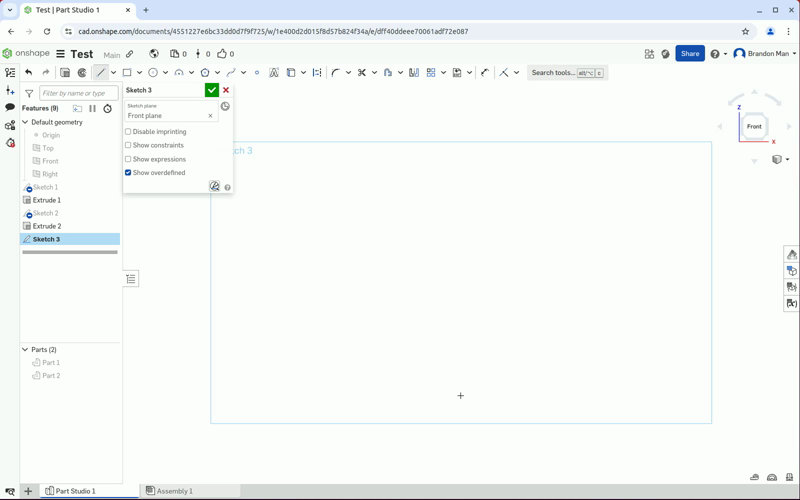
click(460, 395)
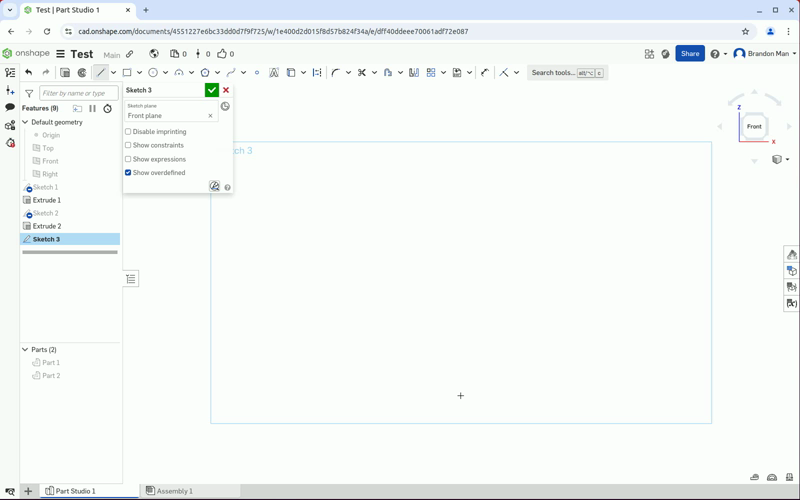
key_up(shift)
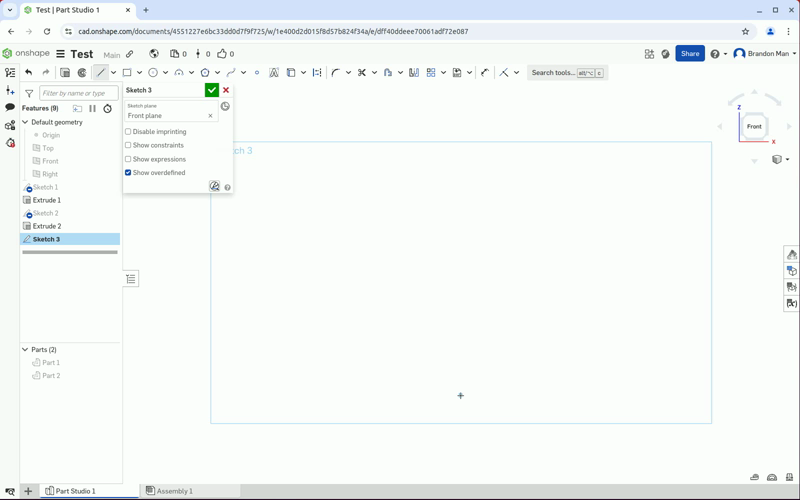
key_down(shift)
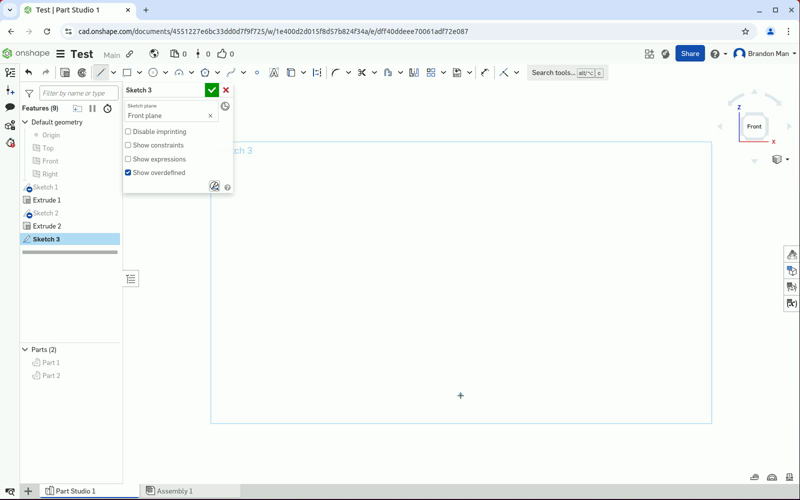
mouse_move(490, 395)
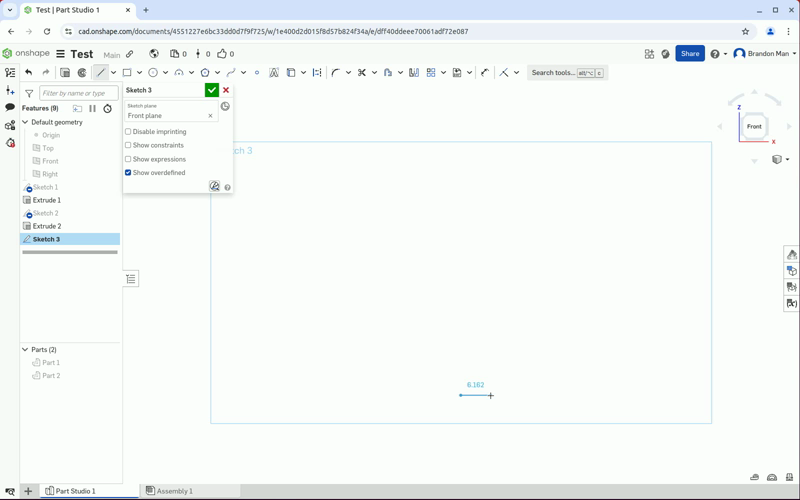
mouse_move(510, 395)
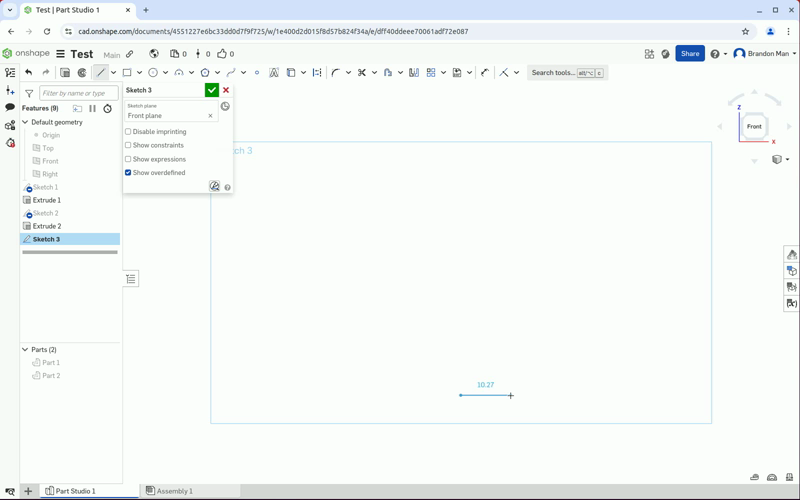
click(510, 395)
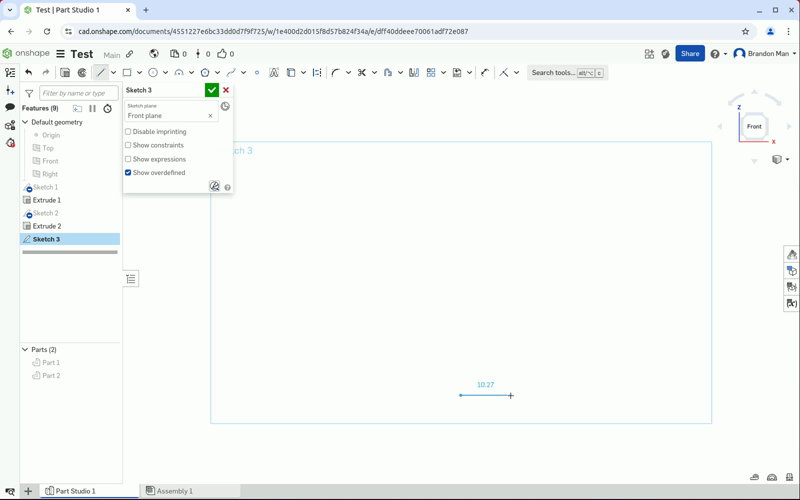
key_up(shift)
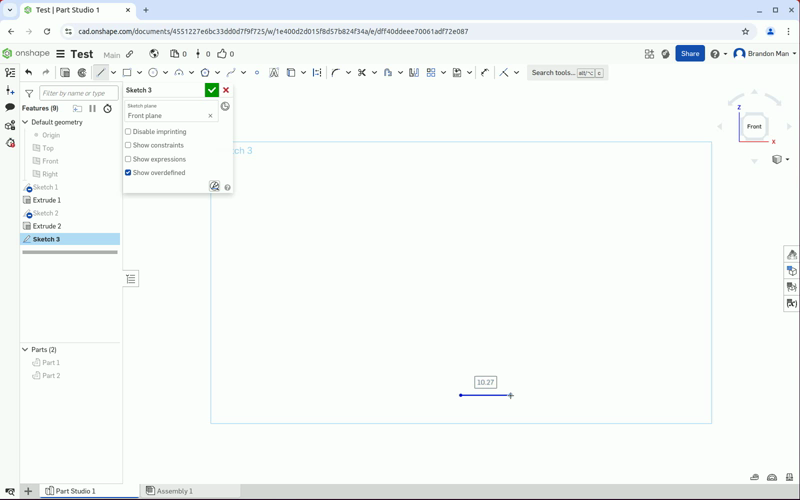
key_down(shift)
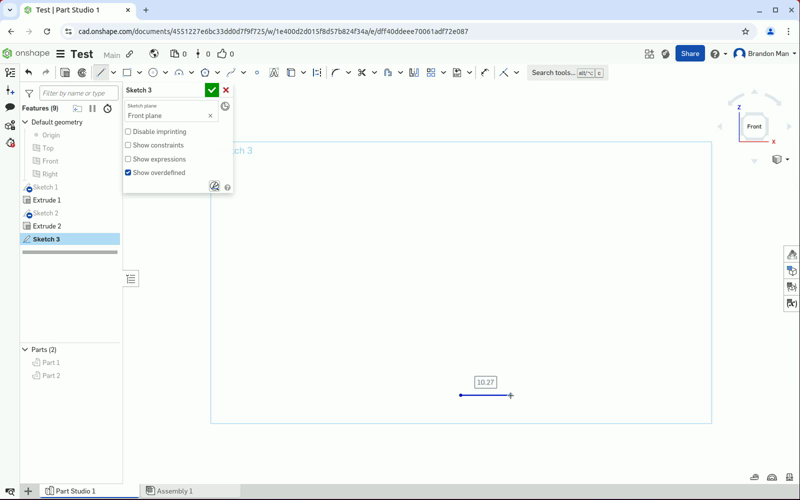
mouse_move(540, 395)
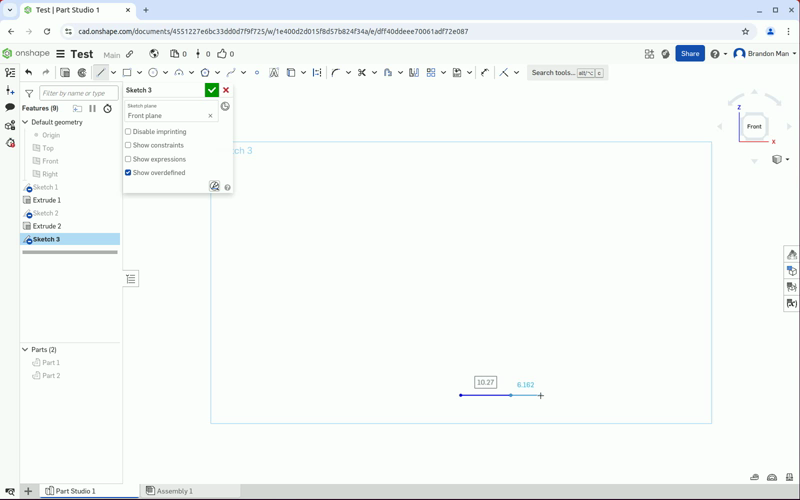
mouse_move(510, 345)
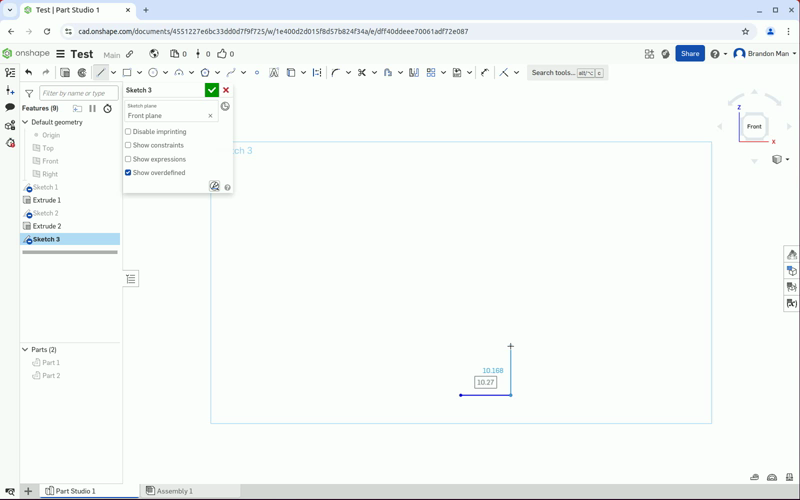
click(510, 345)
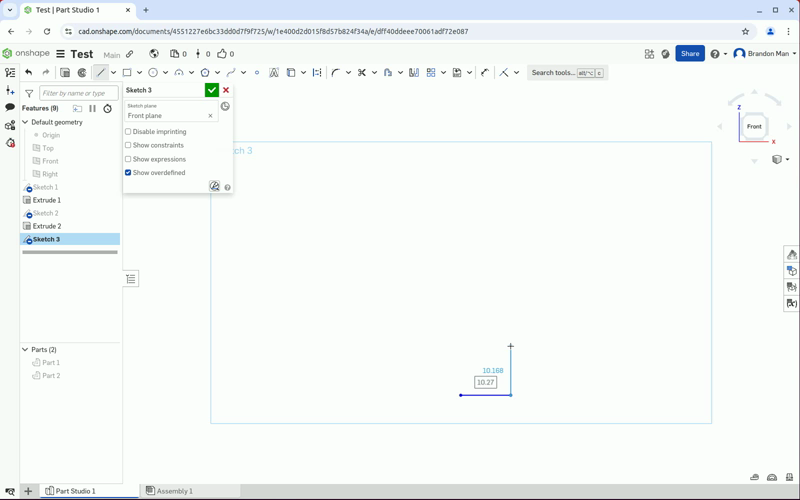
key_up(shift)
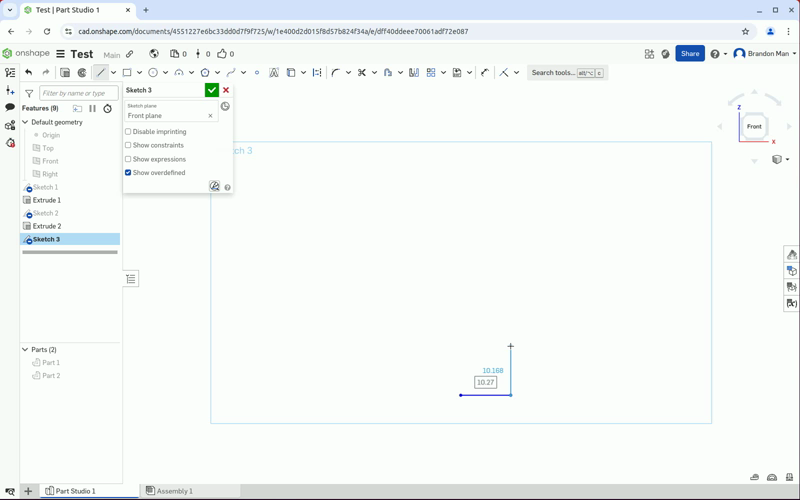
key_down(shift)
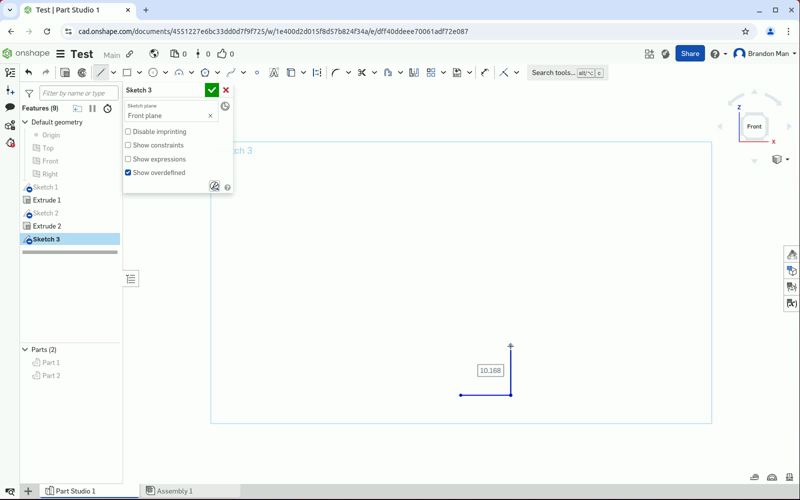
mouse_move(540, 345)
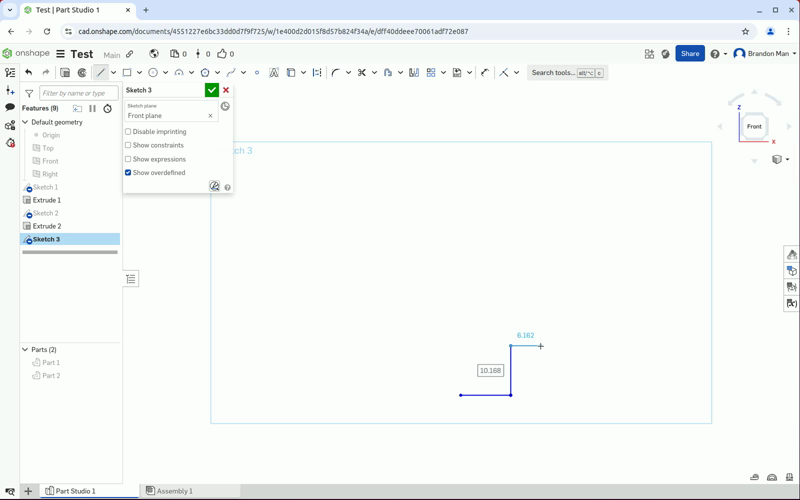
mouse_move(460, 345)
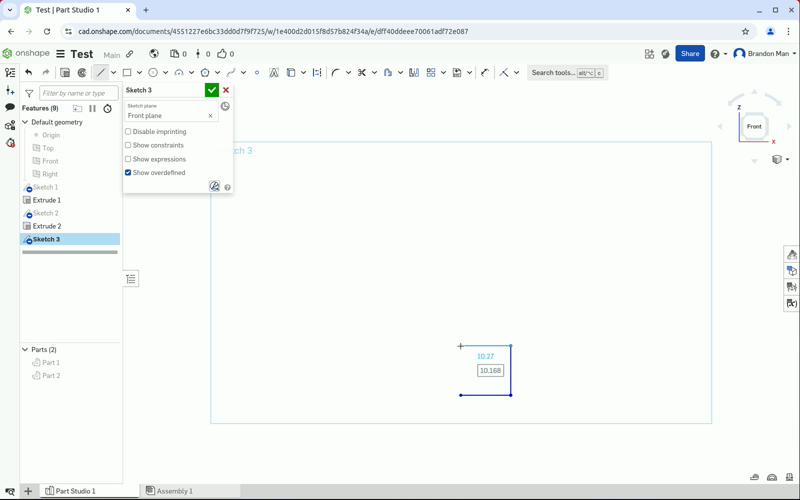
click(460, 345)
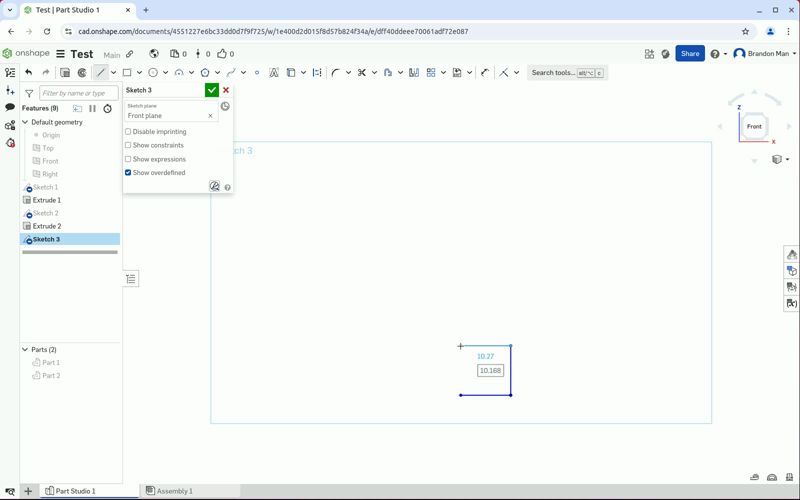
key_up(shift)
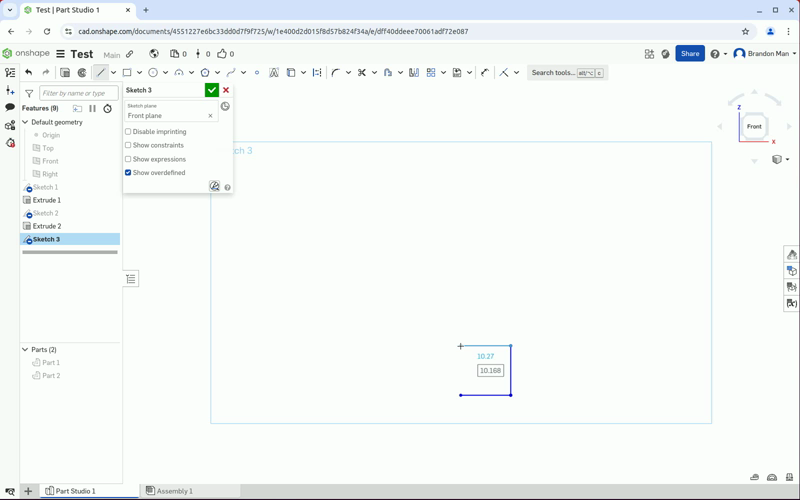
mouse_move(490, 345)
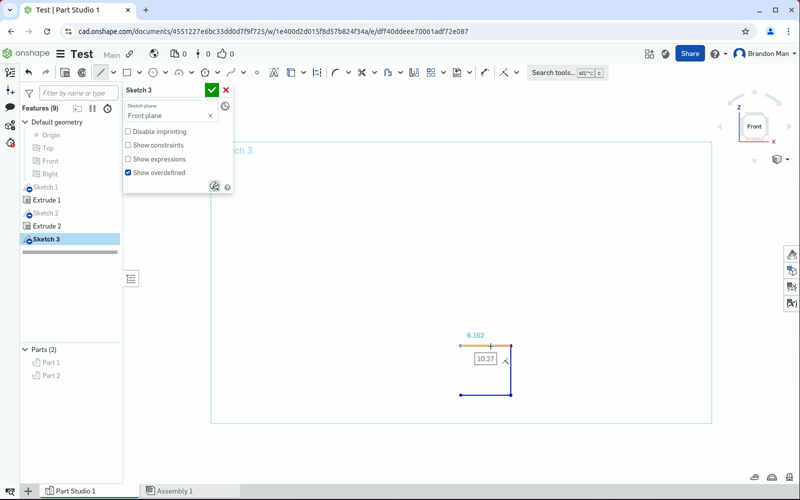
key_down(shift)
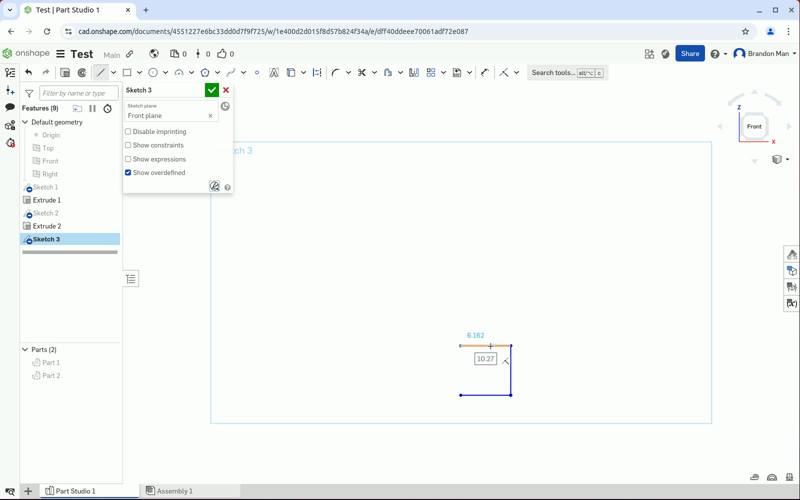
mouse_move(460, 395)
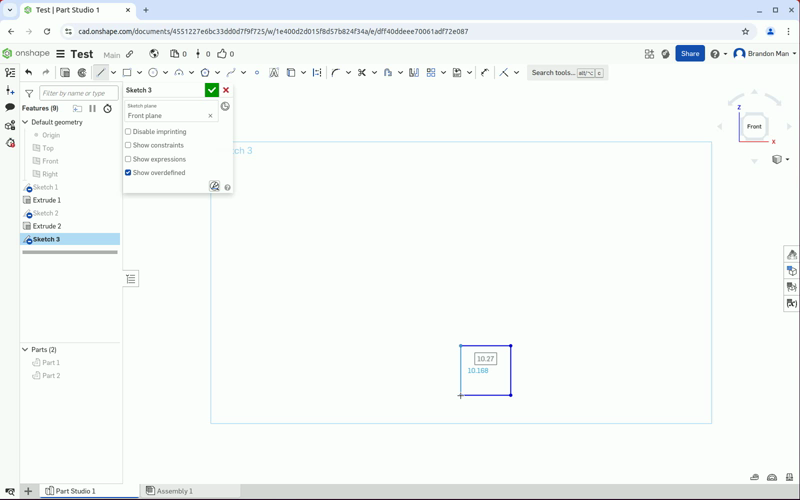
key_up(shift)
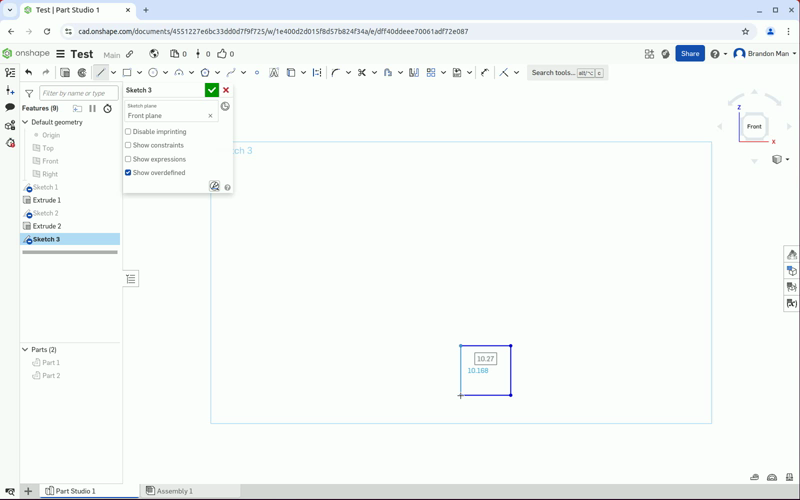
click(460, 395)
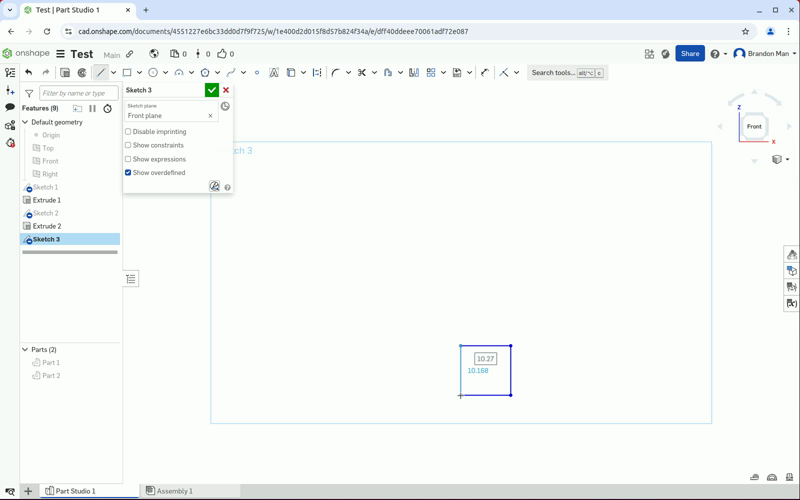
key(esc)
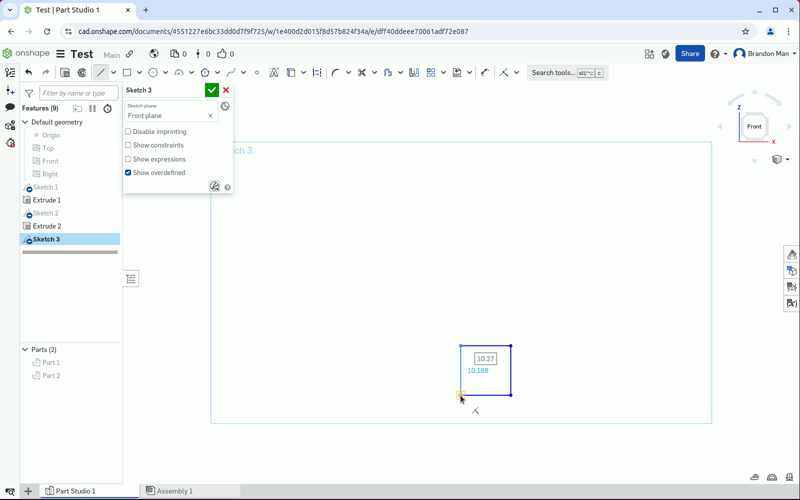
mouse_move(470, 387)
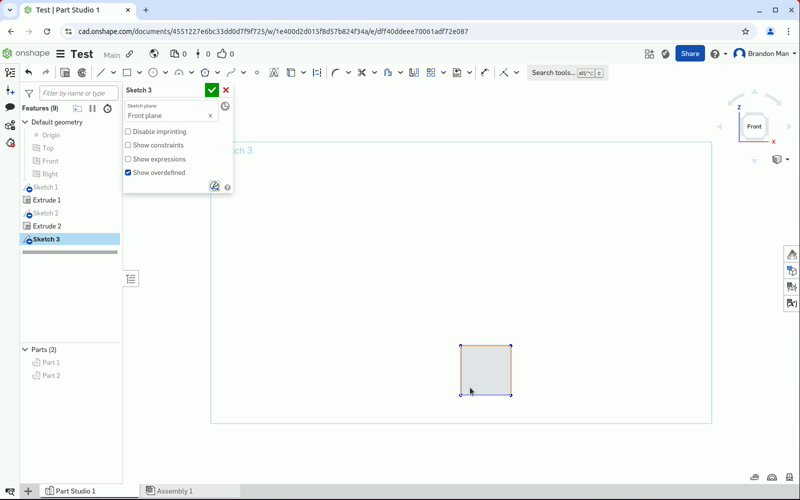
click(470, 387)
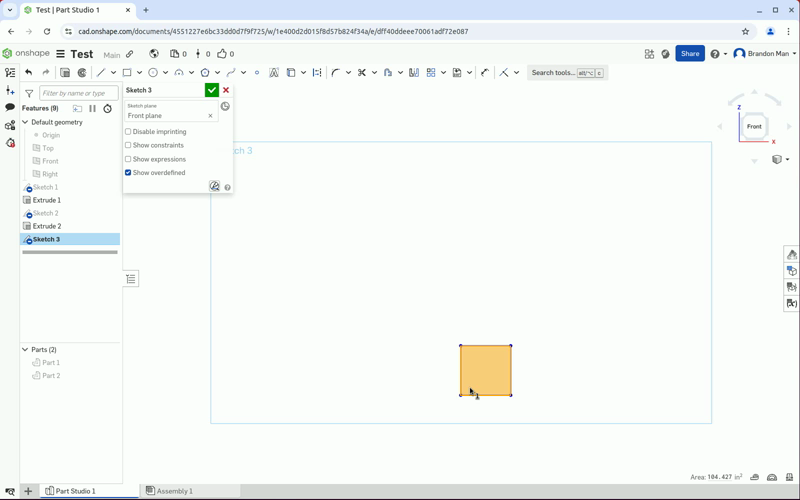
mouse_move(73, 352)
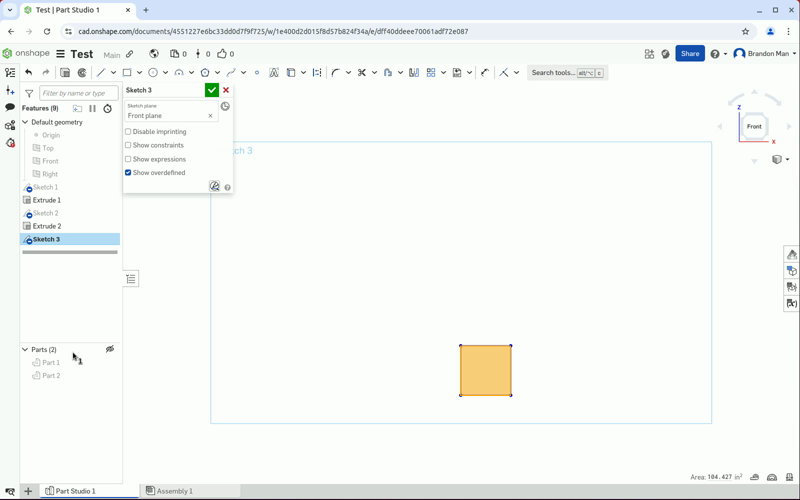
key(shift+y)
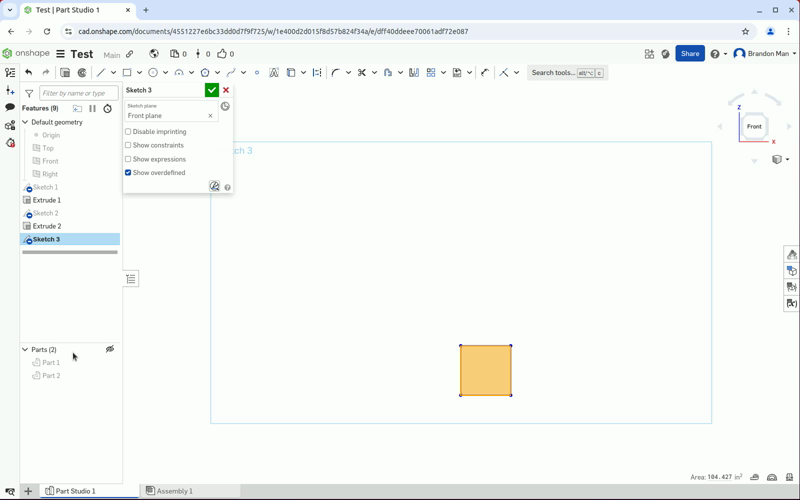
key(shift+e)
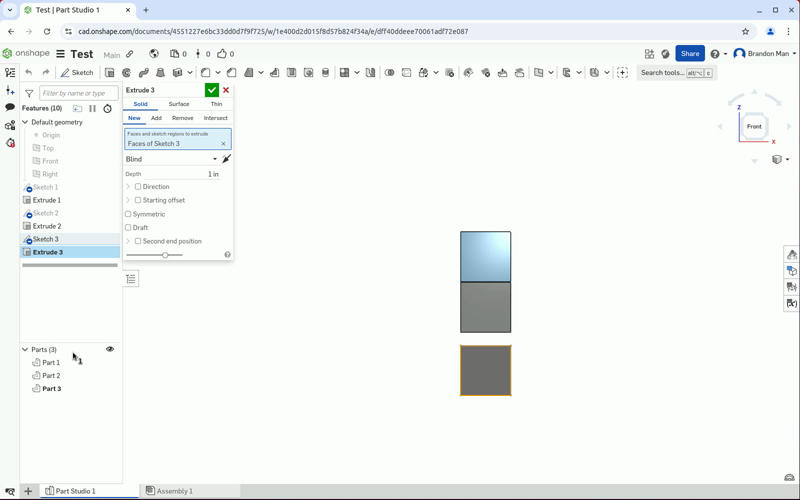
mouse_move(143, 106)
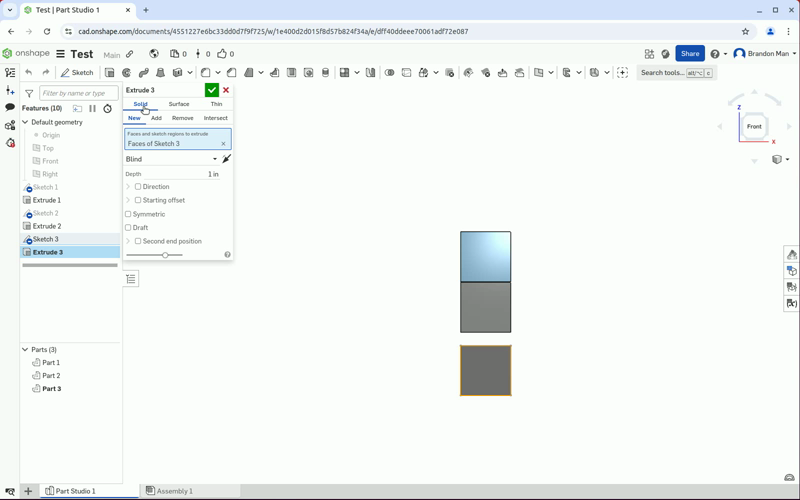
click(143, 106)
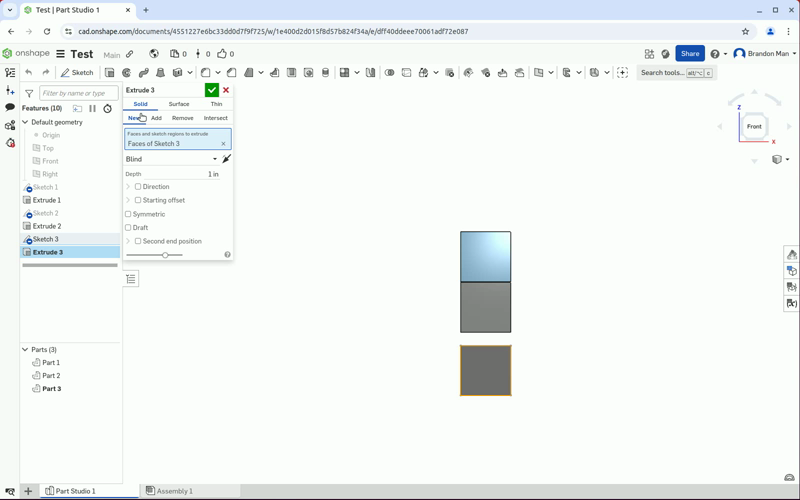
mouse_move(137, 120)
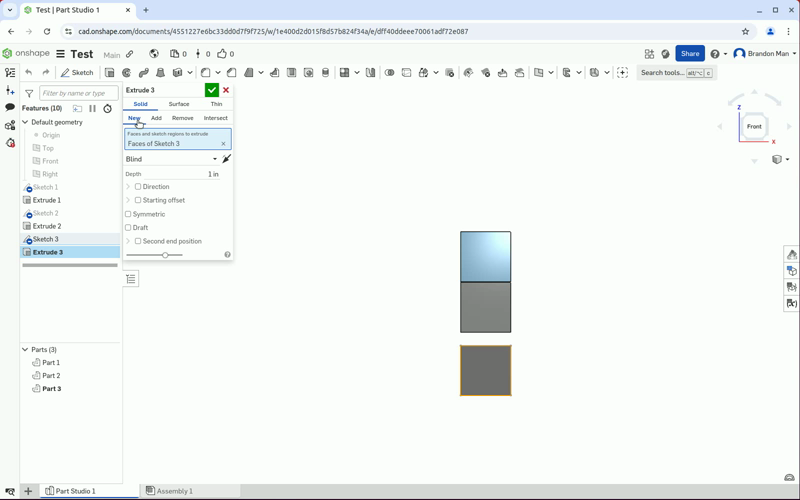
click(137, 120)
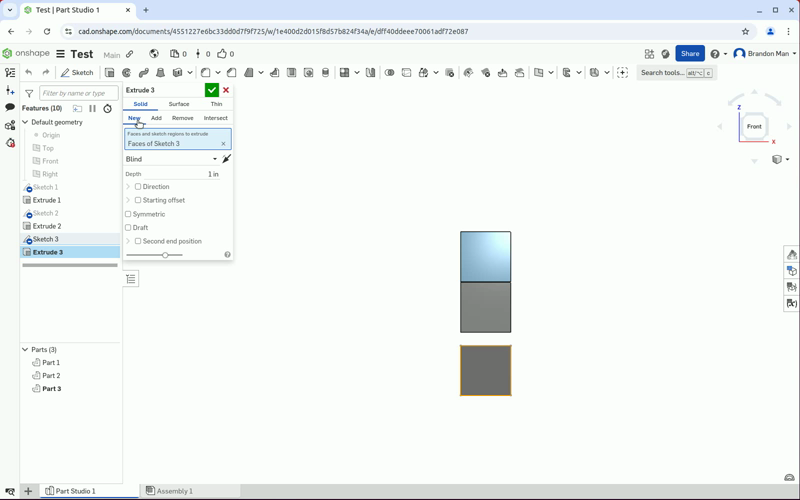
key(tab, 4)
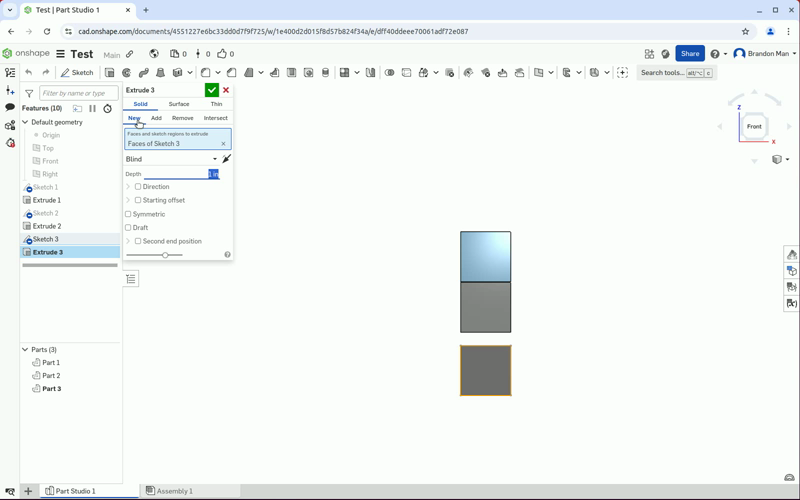
text(10.11)
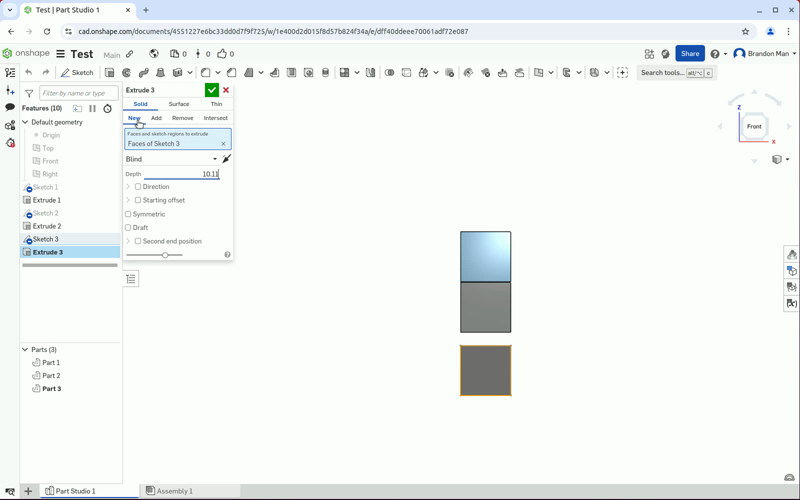
key(enter)
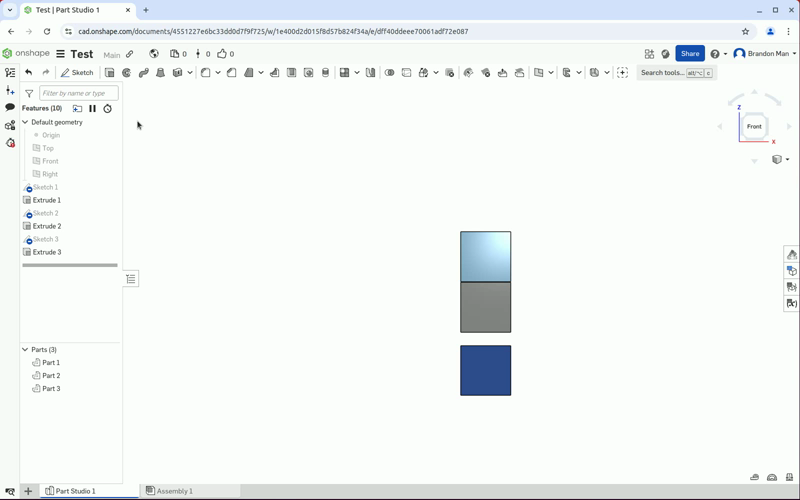
key(shift+h)
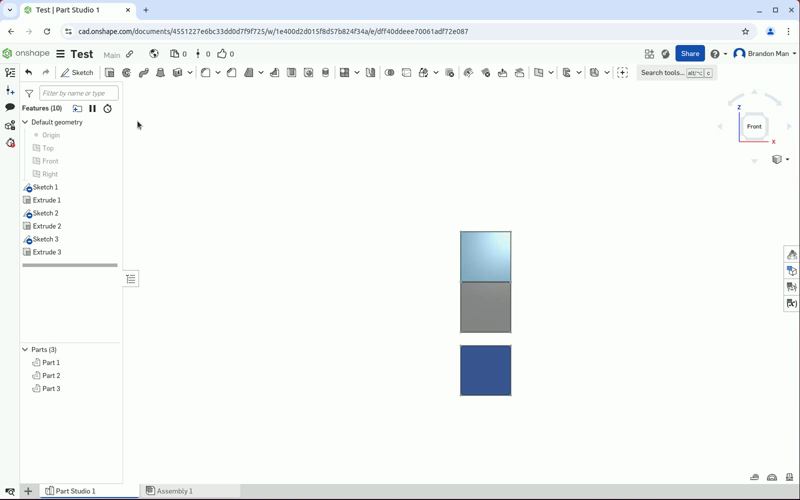
key(shift+h)
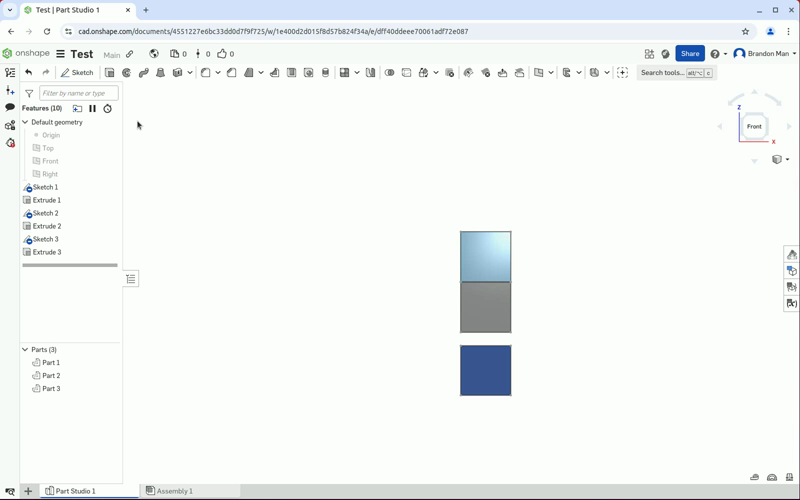
key(shift+7)
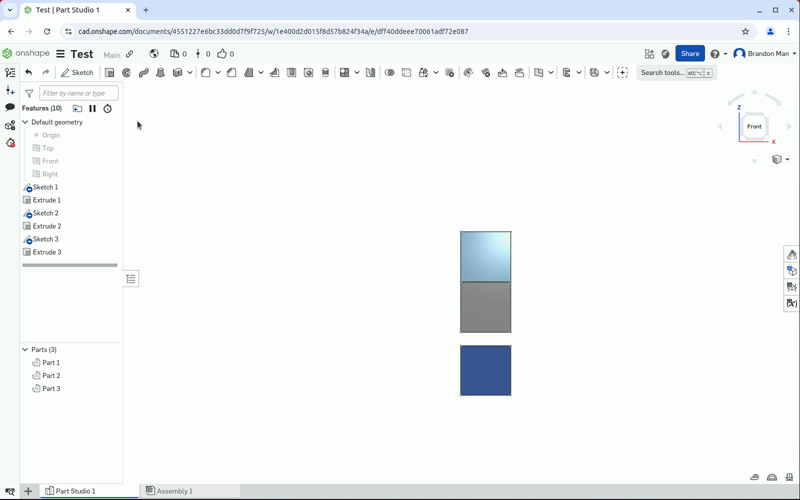
key(left, 2)
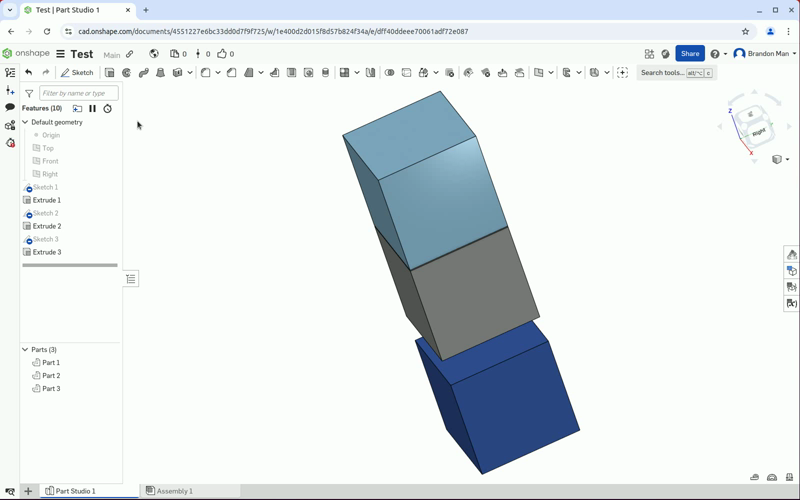
key(down, 2)
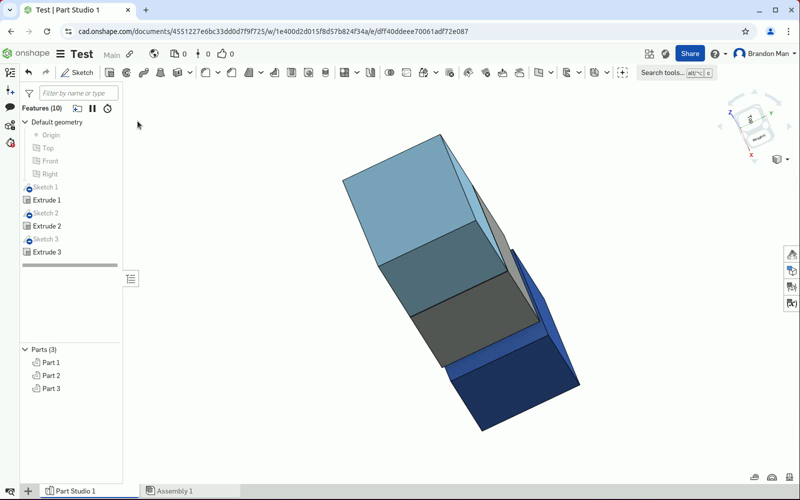
key(up, 2)
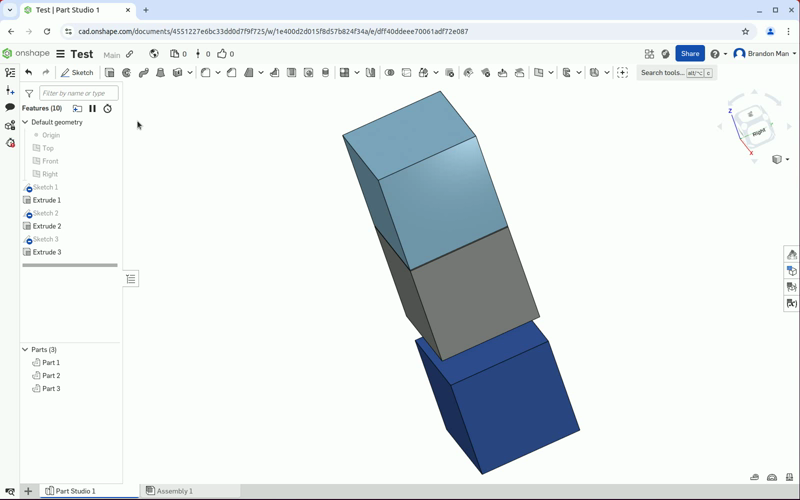
key(right, 2)
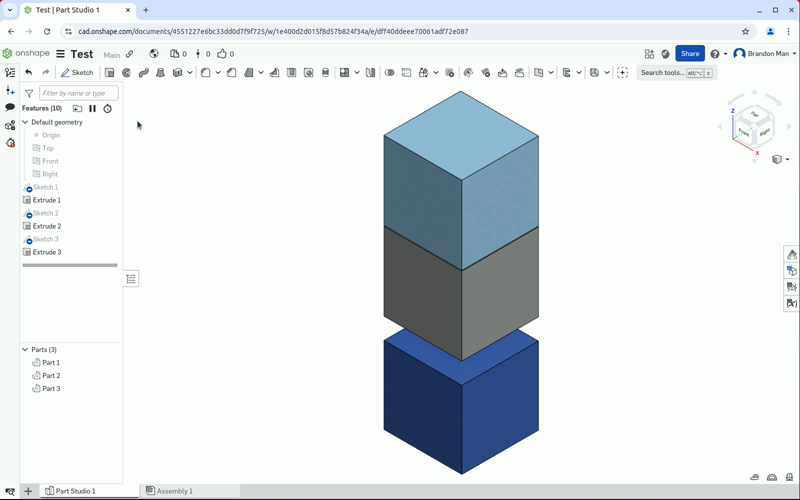
mouse_move(73, 189)
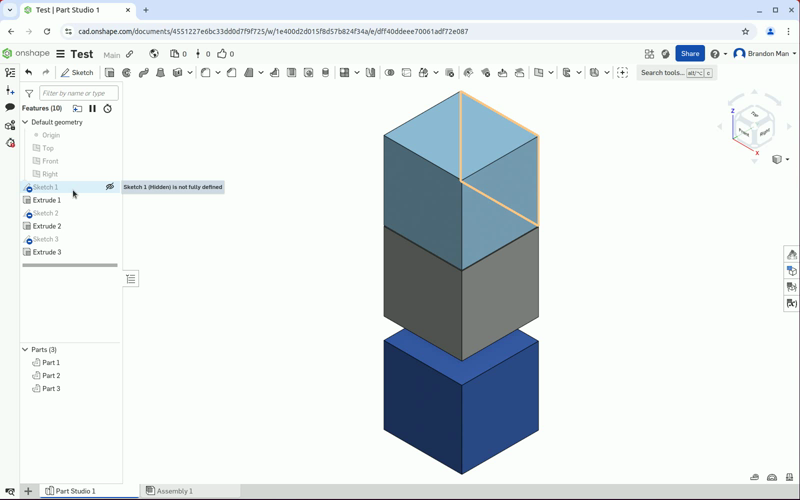
click(73, 189)